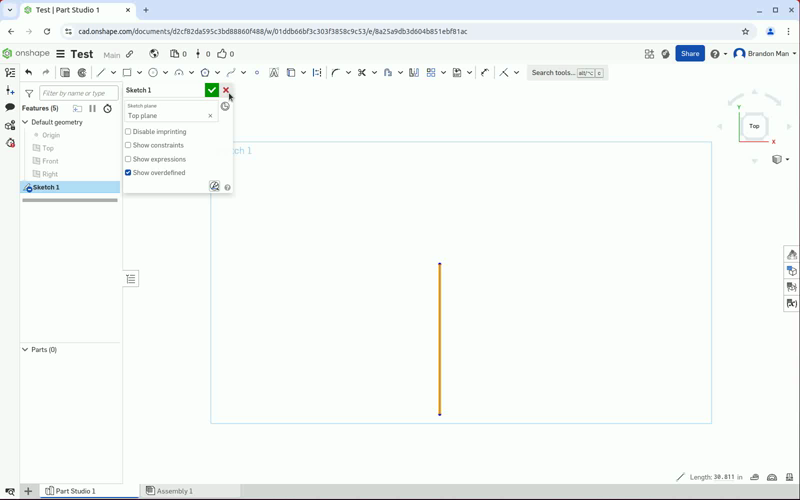
key(shift+h)
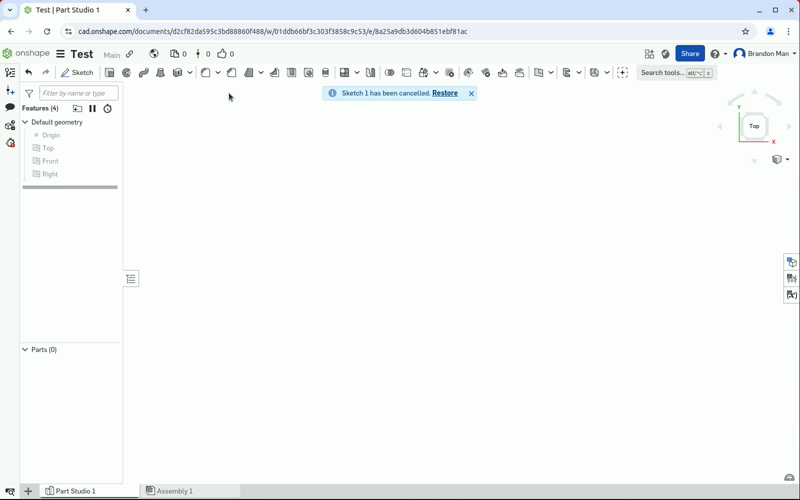
mouse_move(73, 352)
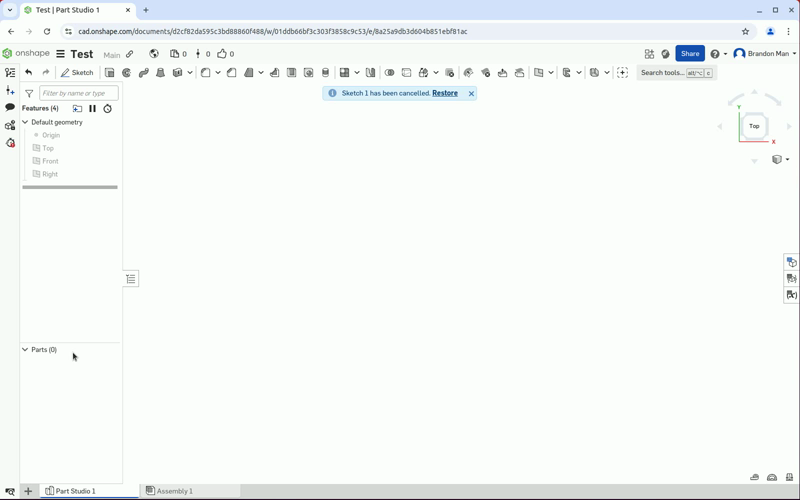
key(y)
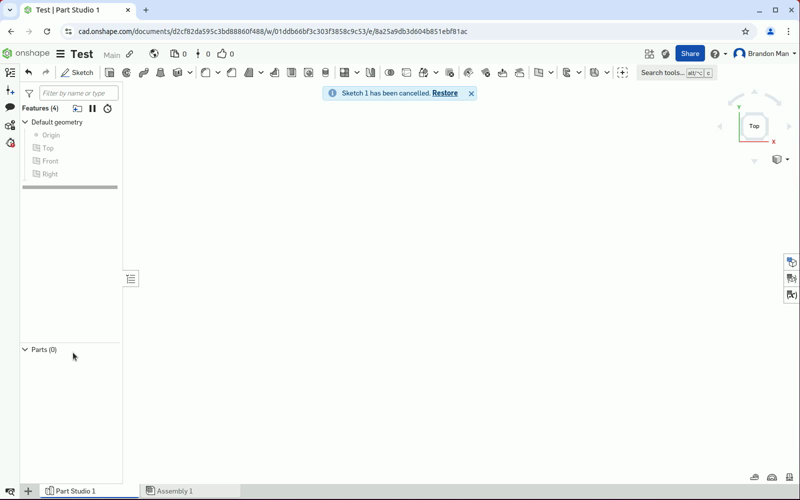
key(shift+p)
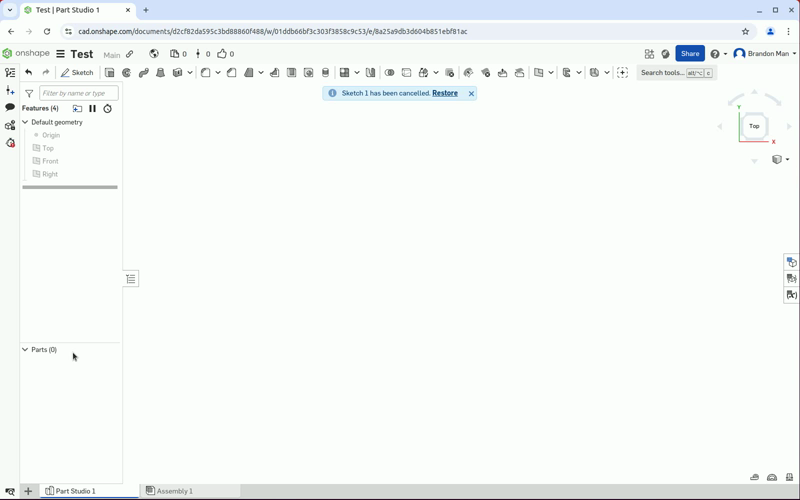
key(space)
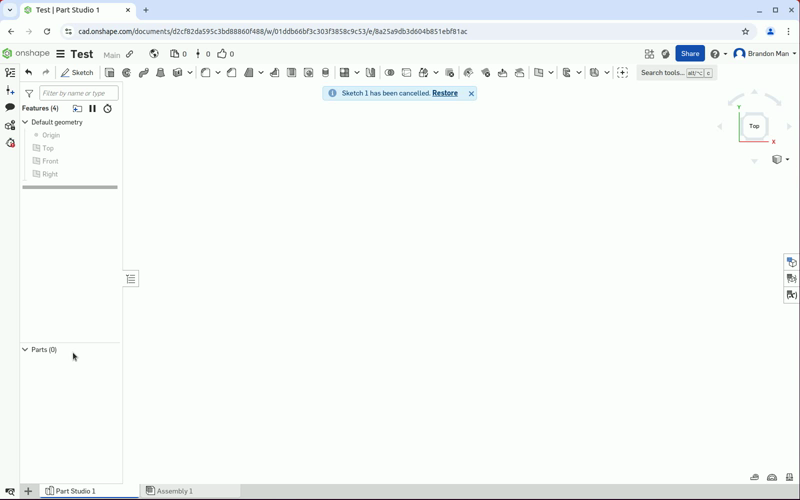
key_down(shift)
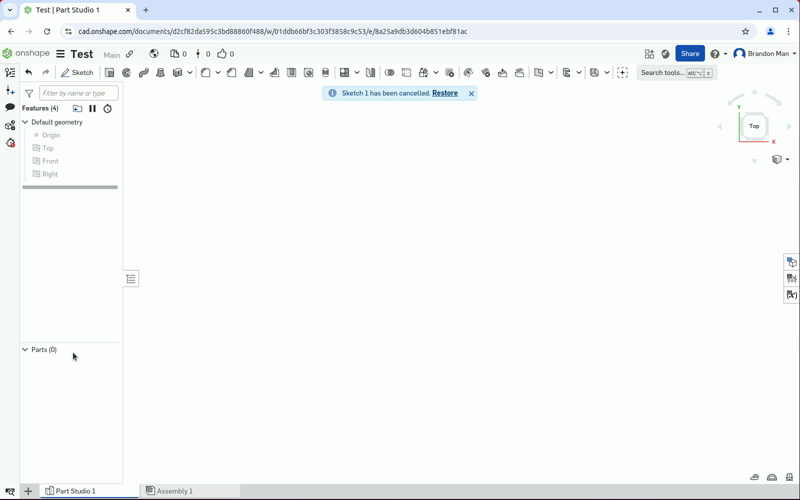
key(up)
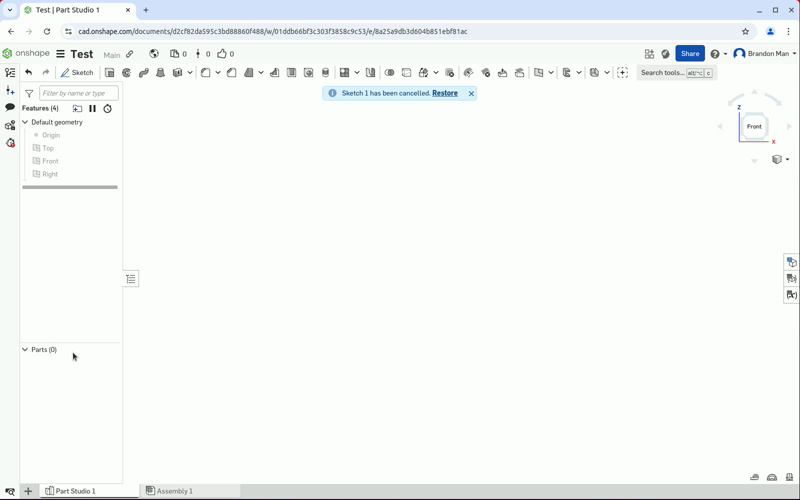
key_up(shift)
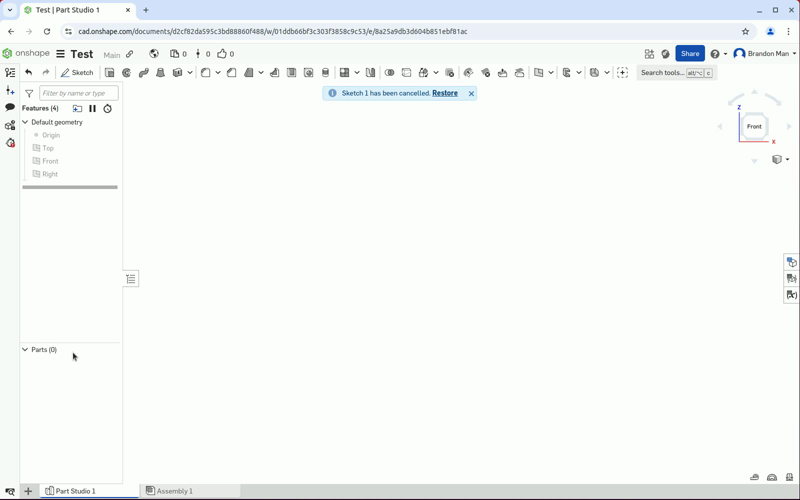
mouse_move(73, 352)
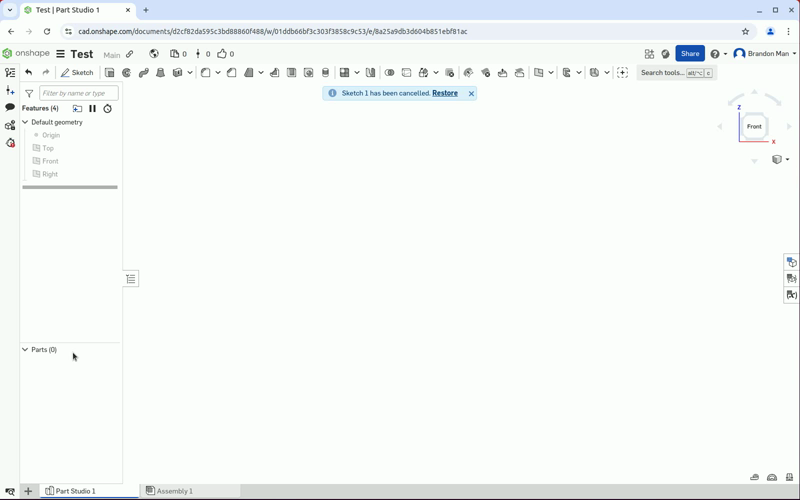
key(shift+y)
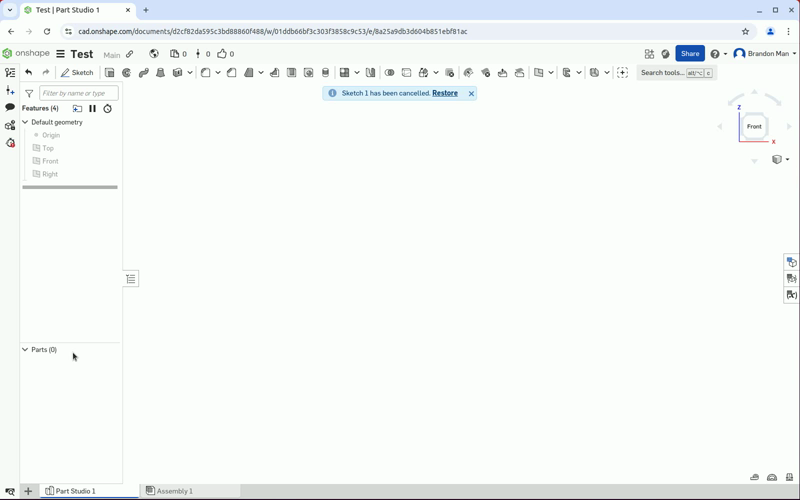
key(shift+s)
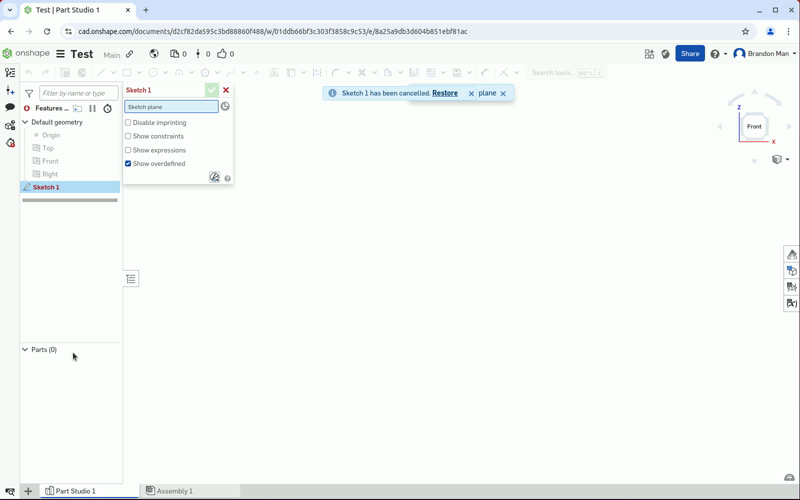
mouse_move(73, 163)
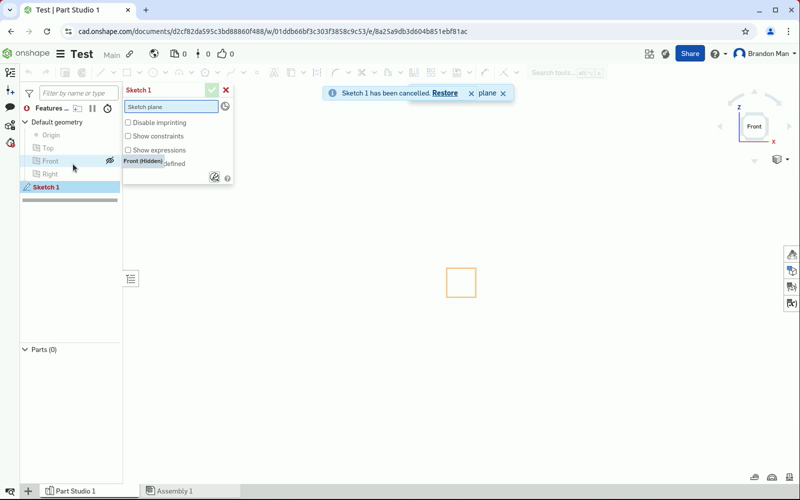
click(73, 163)
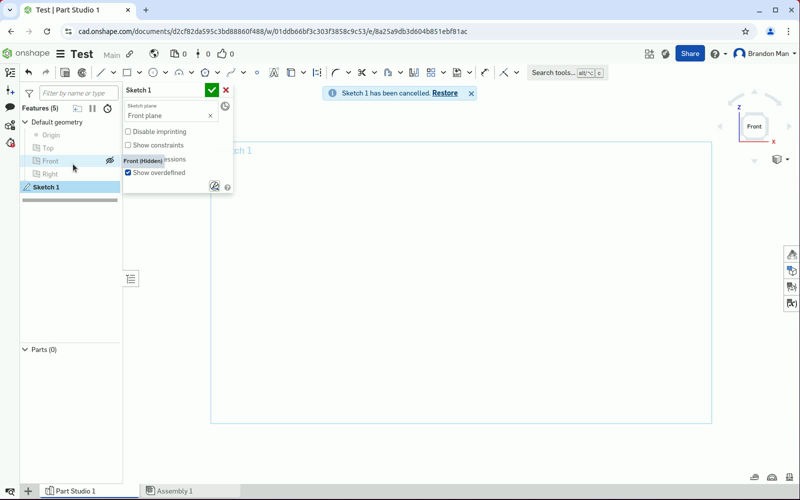
mouse_move(73, 352)
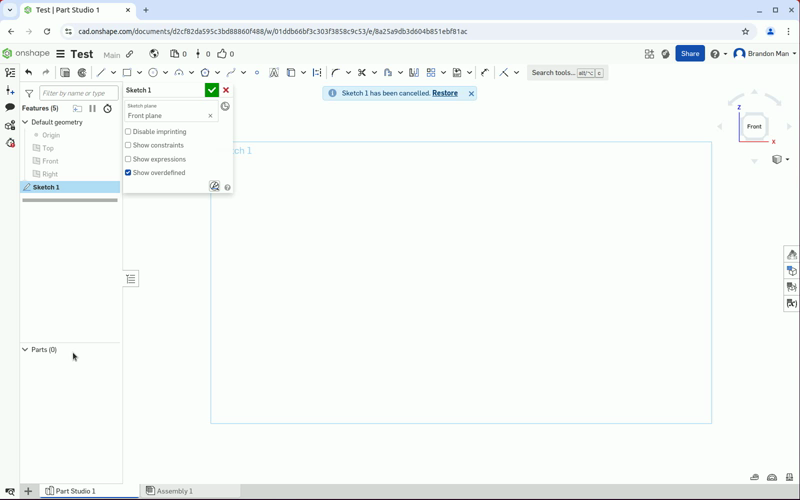
key(y)
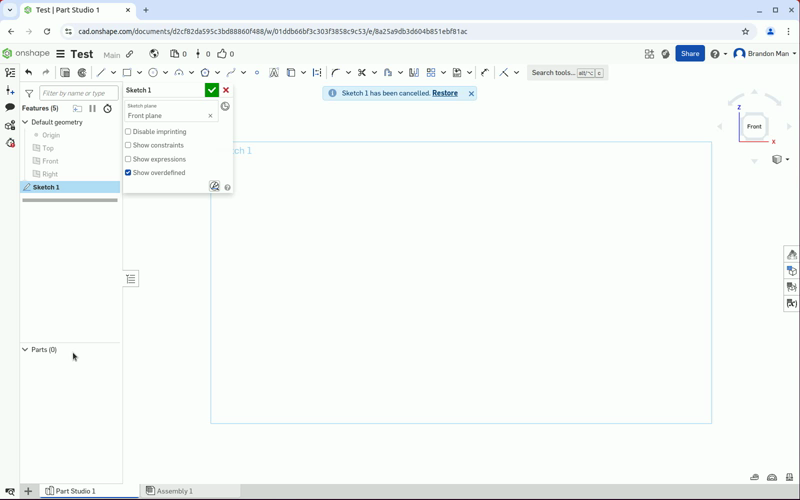
key(l)
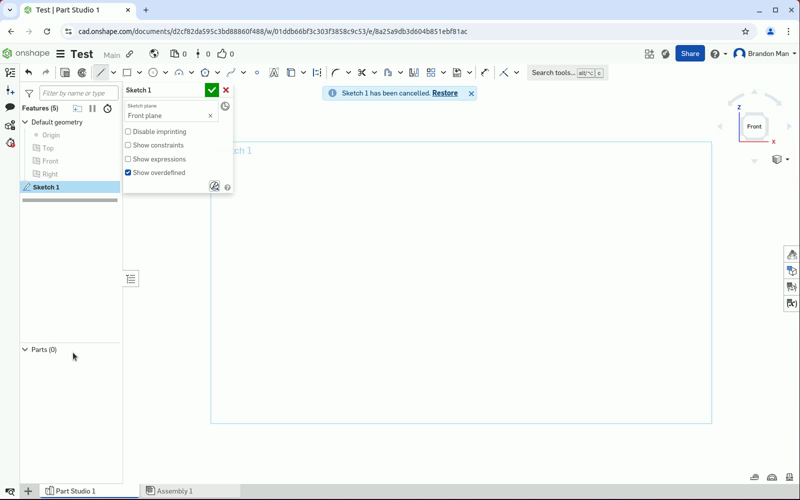
key_down(shift)
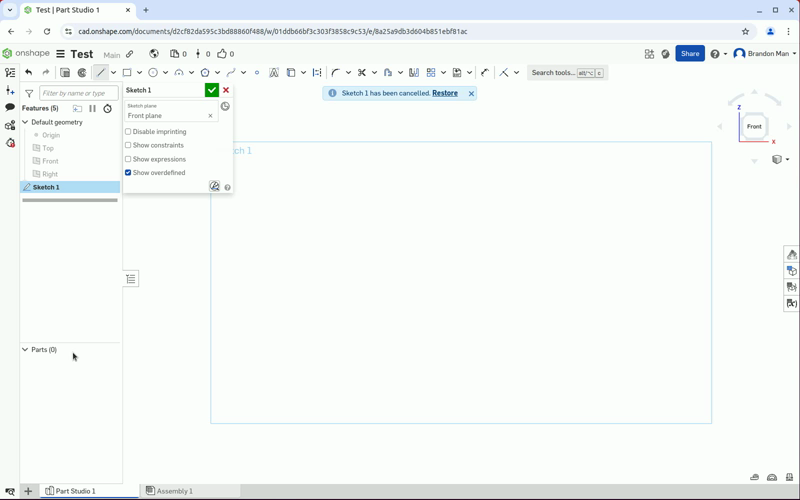
mouse_move(348, 356)
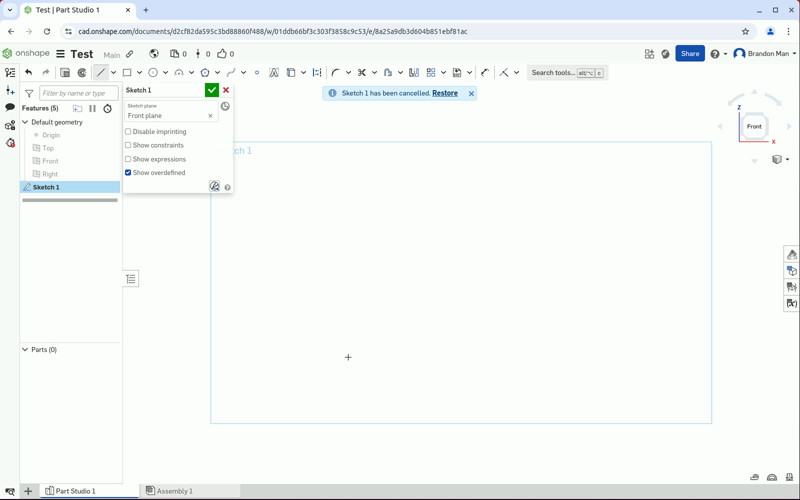
click(348, 356)
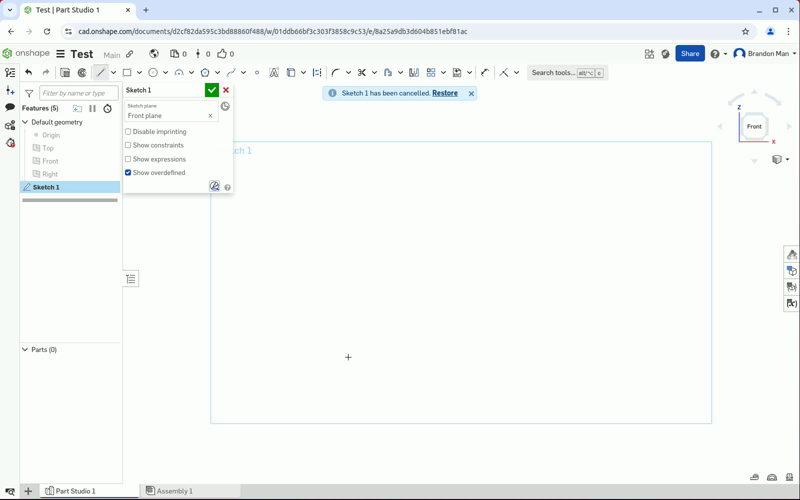
key_up(shift)
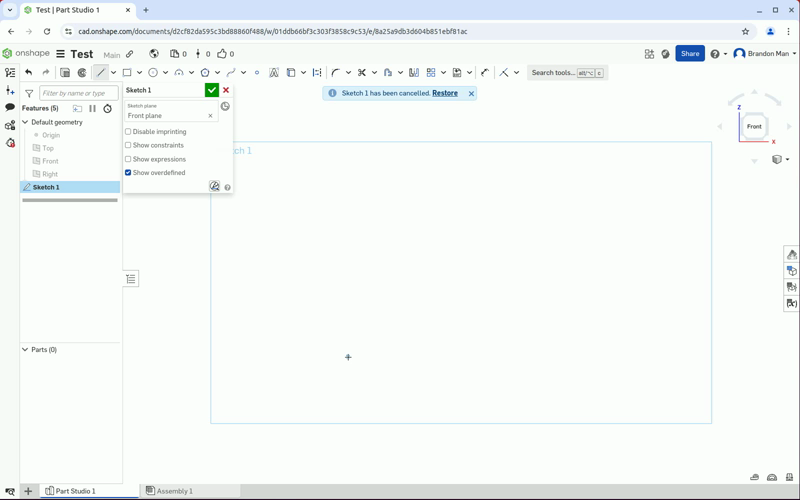
key_down(shift)
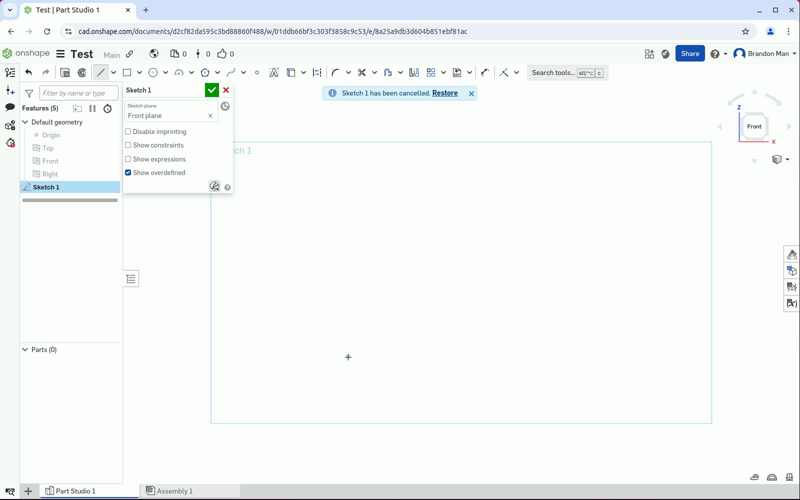
mouse_move(558, 356)
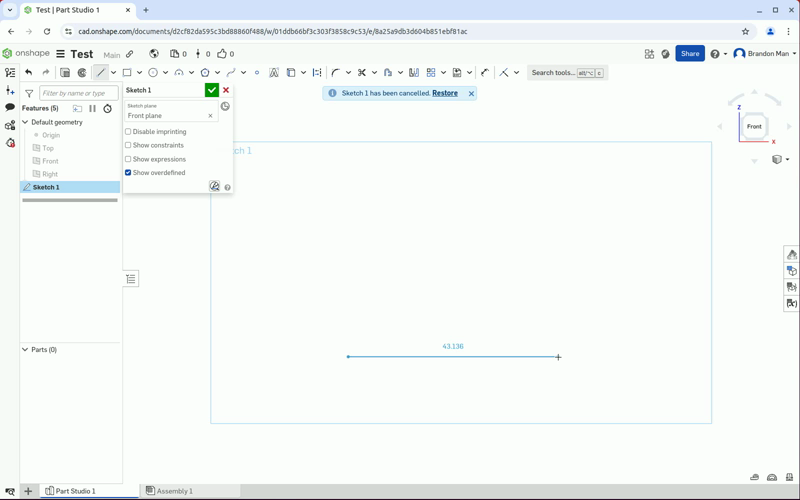
click(558, 356)
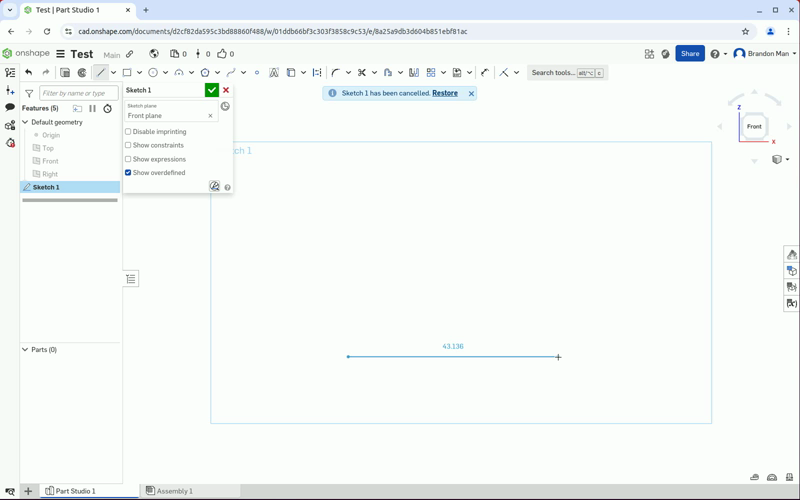
key_up(shift)
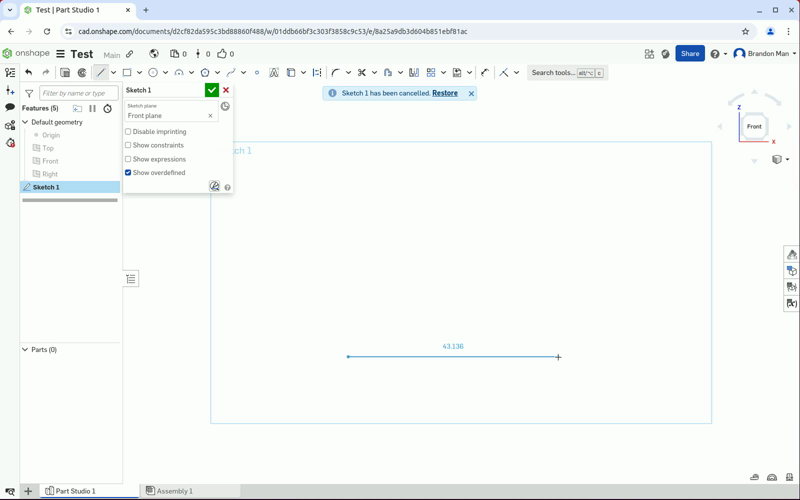
key_down(shift)
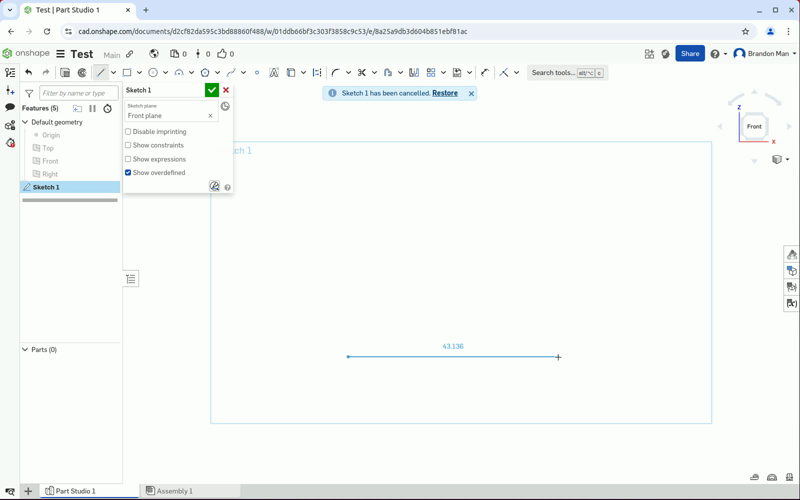
mouse_move(558, 230)
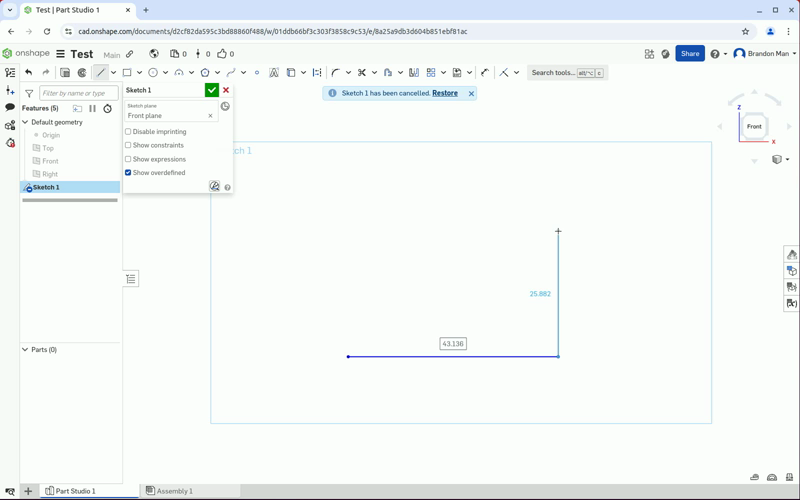
click(558, 230)
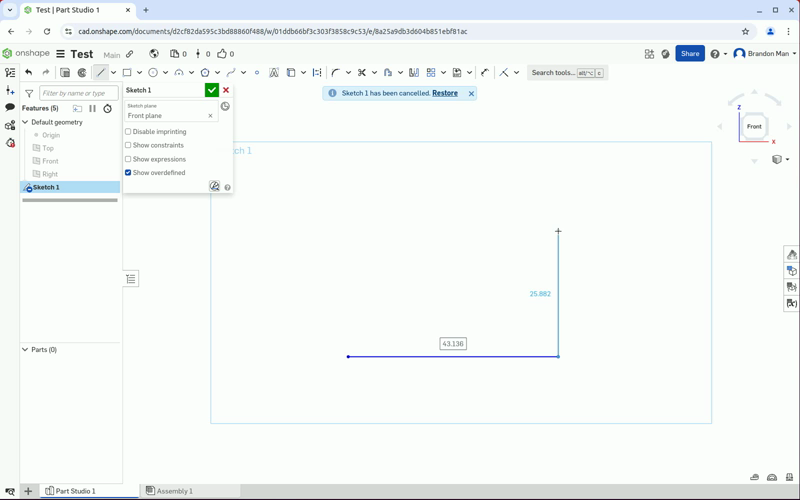
key_up(shift)
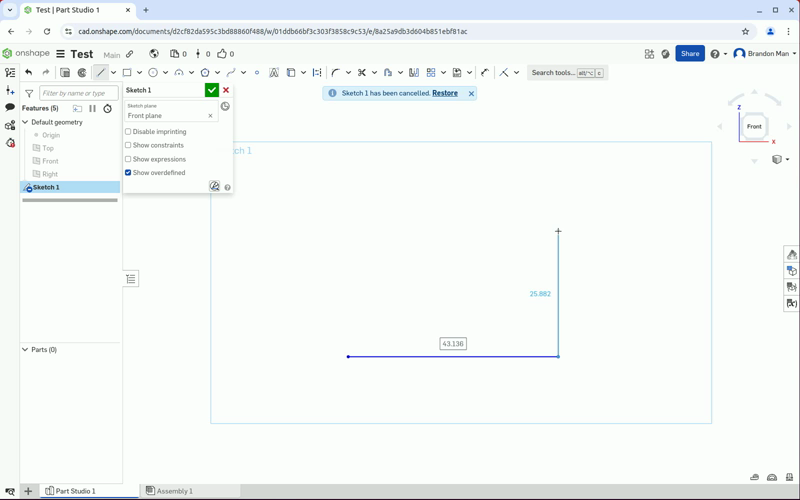
key_down(shift)
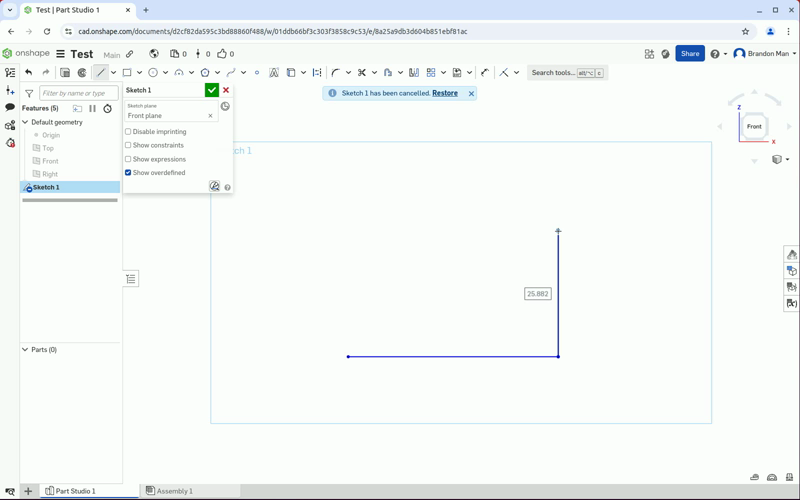
mouse_move(348, 230)
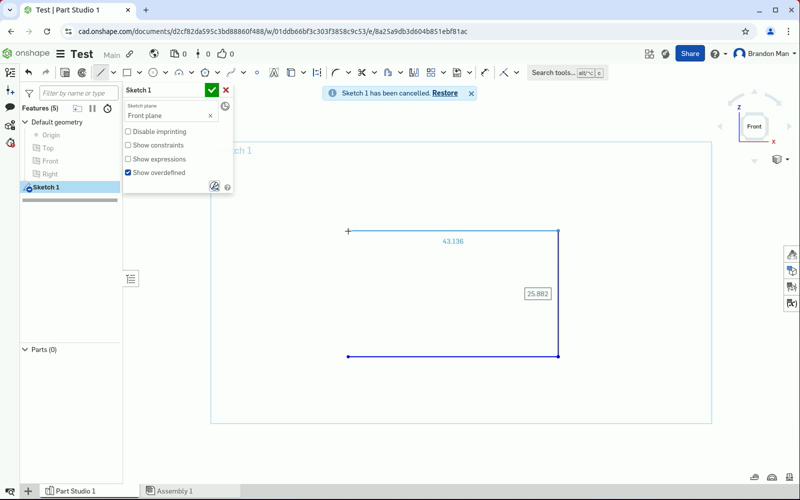
click(348, 230)
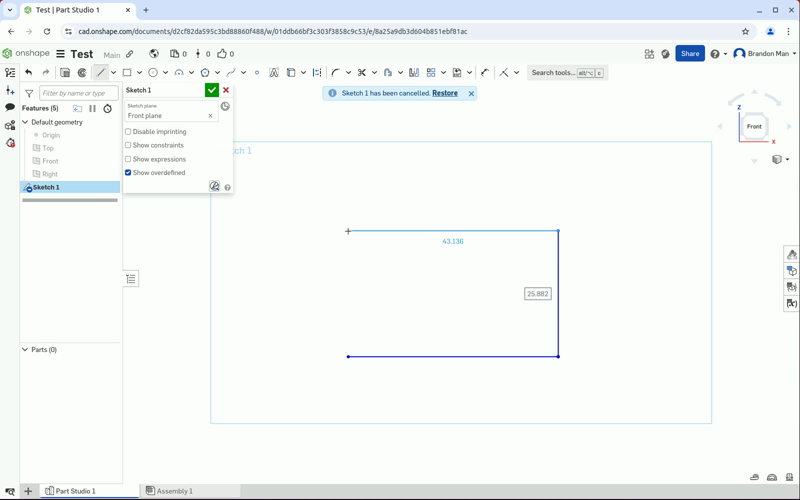
key_up(shift)
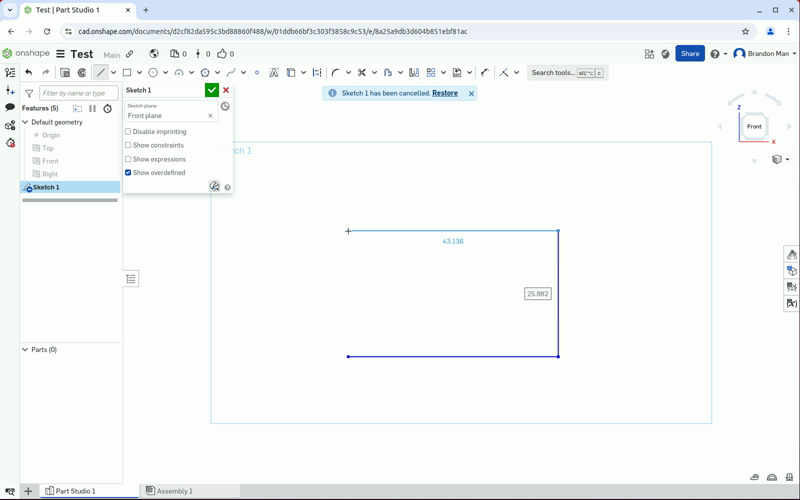
key_down(shift)
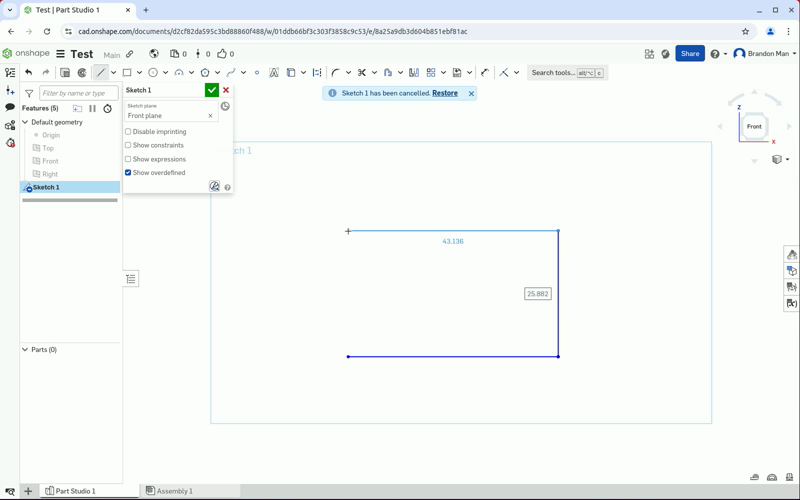
mouse_move(348, 356)
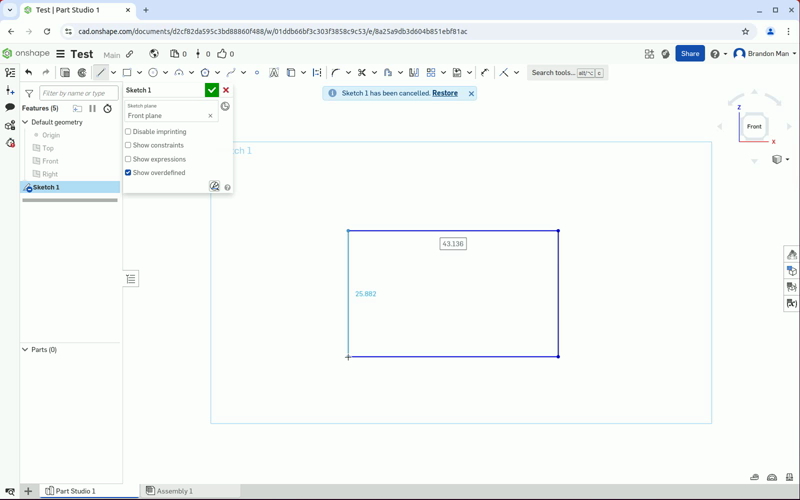
key_up(shift)
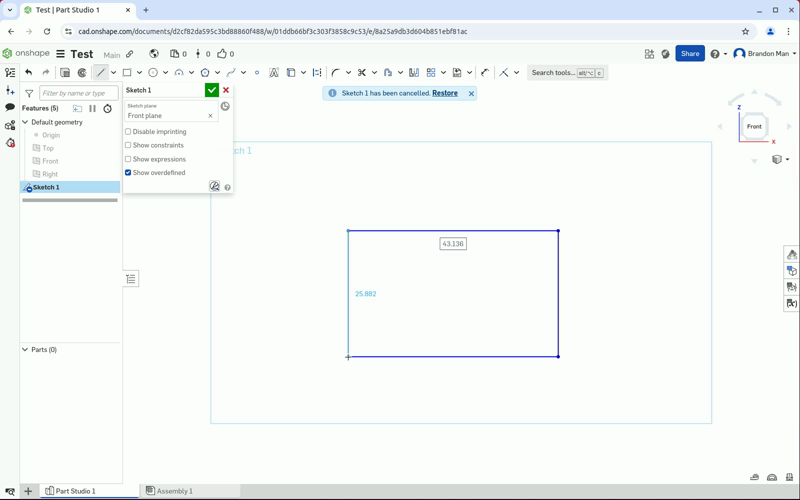
click(348, 356)
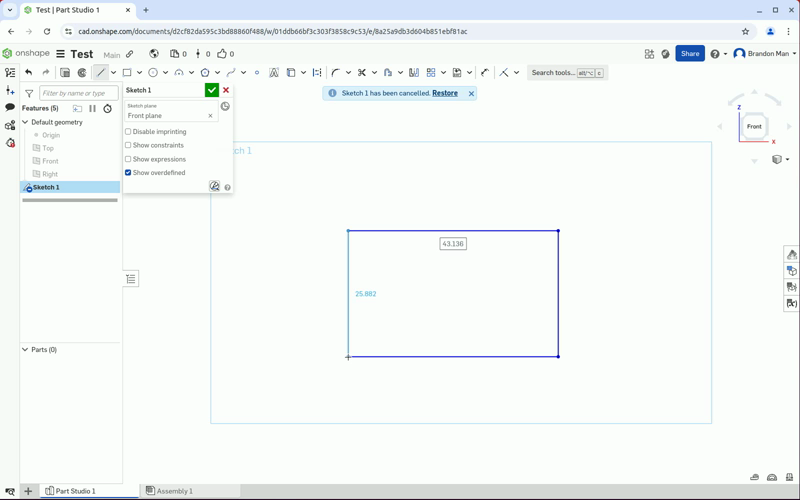
key(esc)
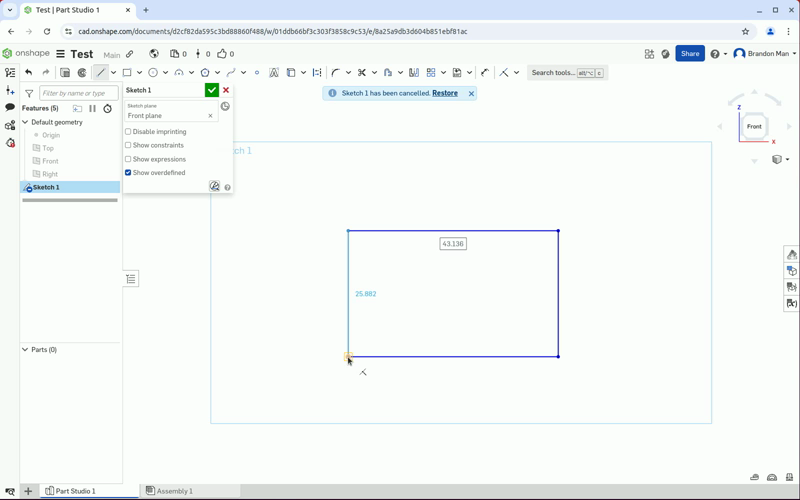
mouse_move(446, 327)
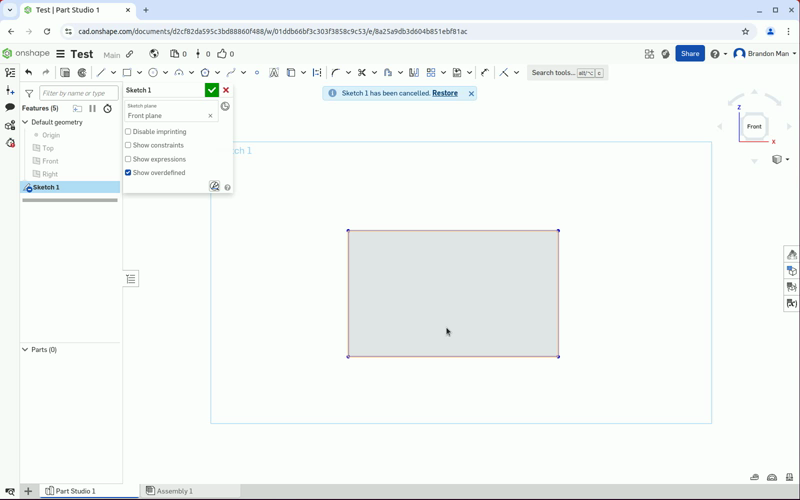
click(446, 327)
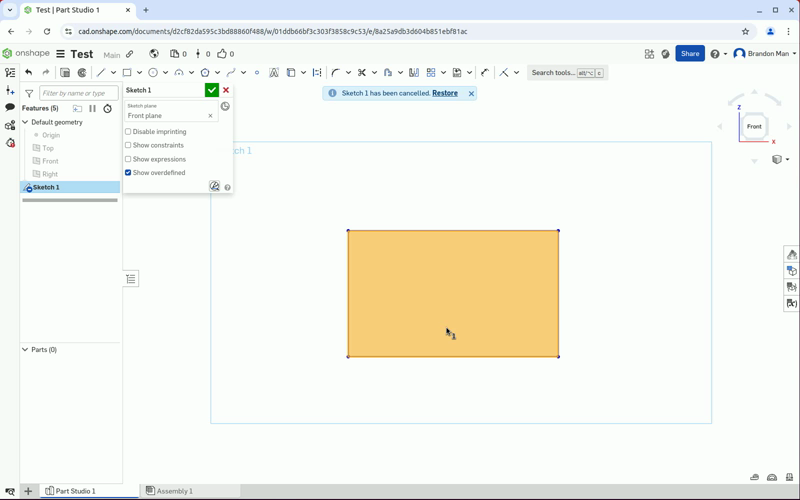
mouse_move(73, 352)
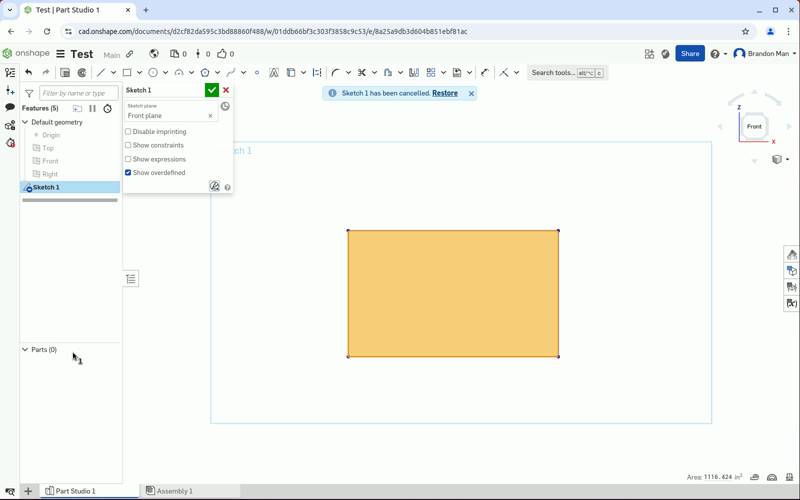
key(shift+y)
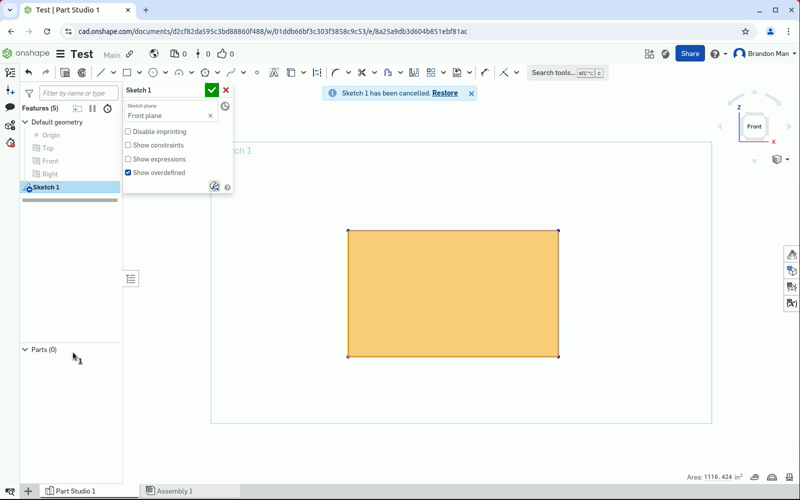
key(shift+e)
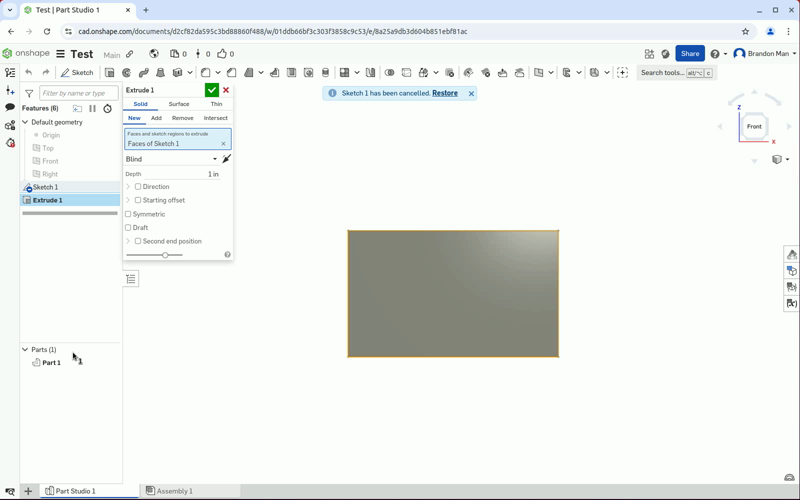
mouse_move(143, 106)
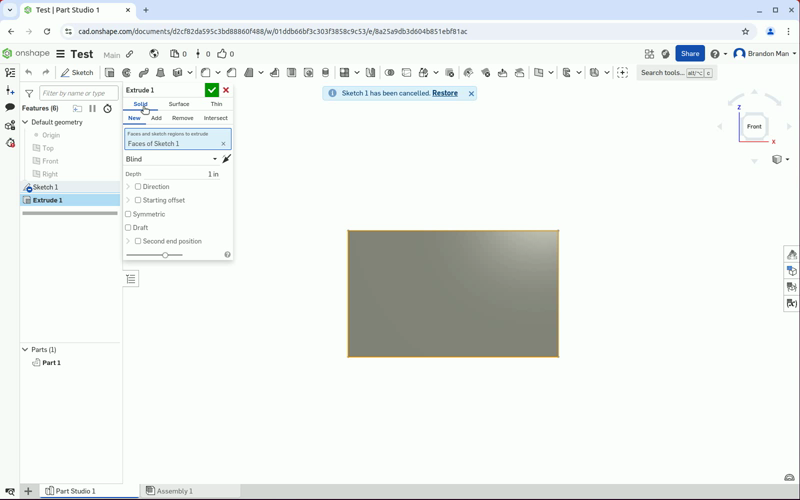
click(143, 106)
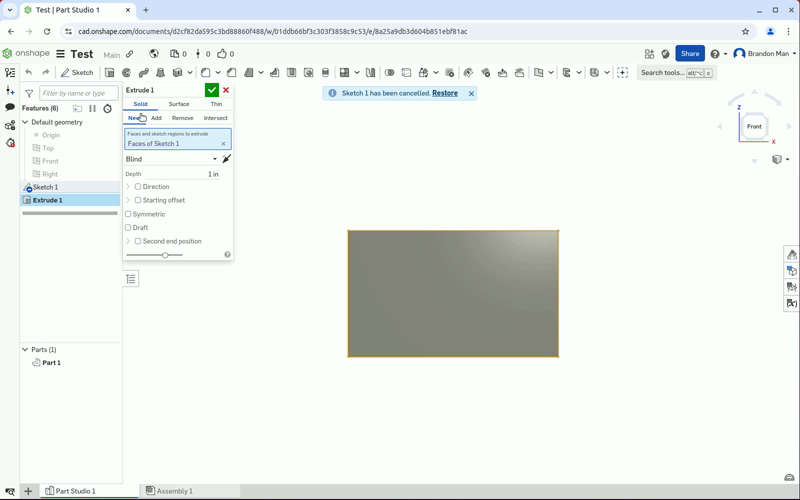
mouse_move(137, 120)
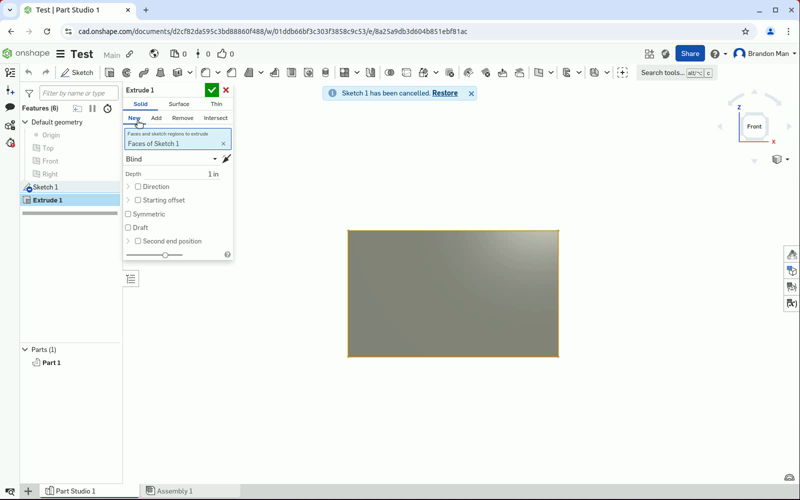
click(137, 120)
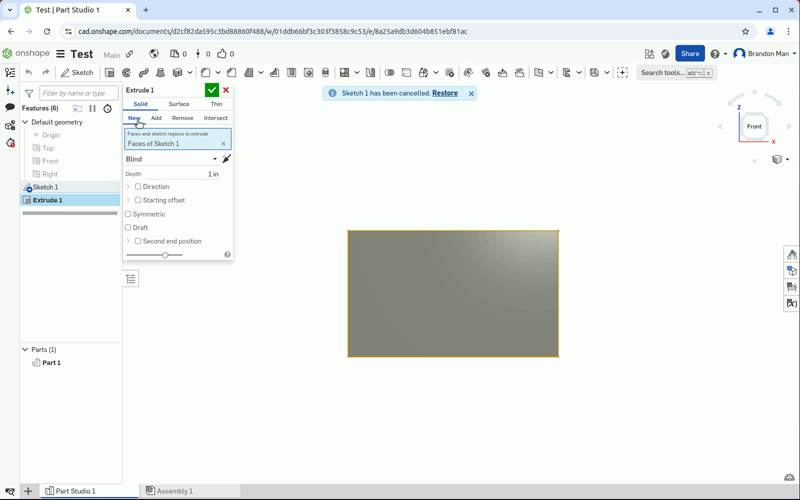
key(tab, 4)
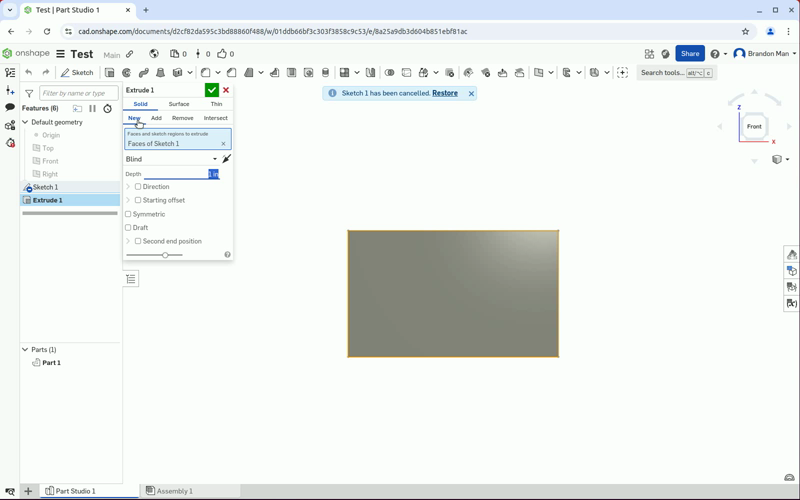
text(17.331)
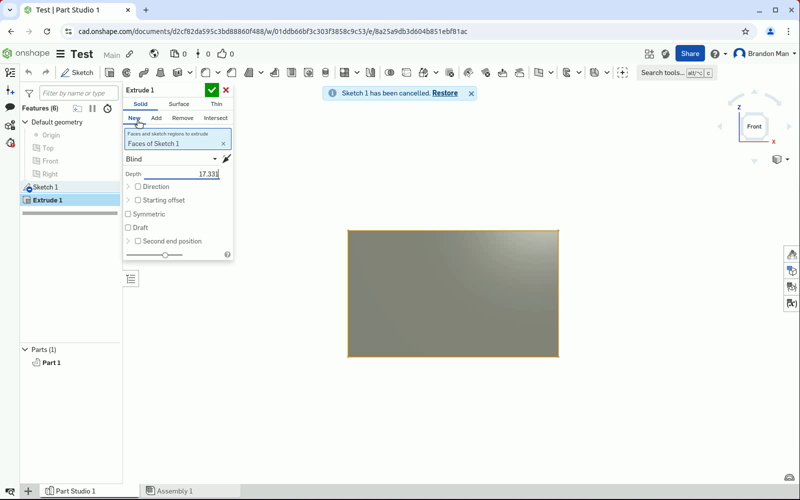
key(enter)
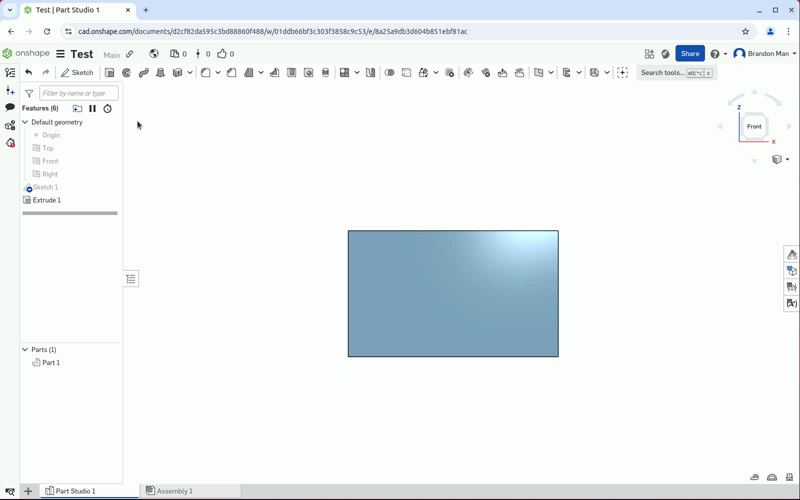
key(shift+h)
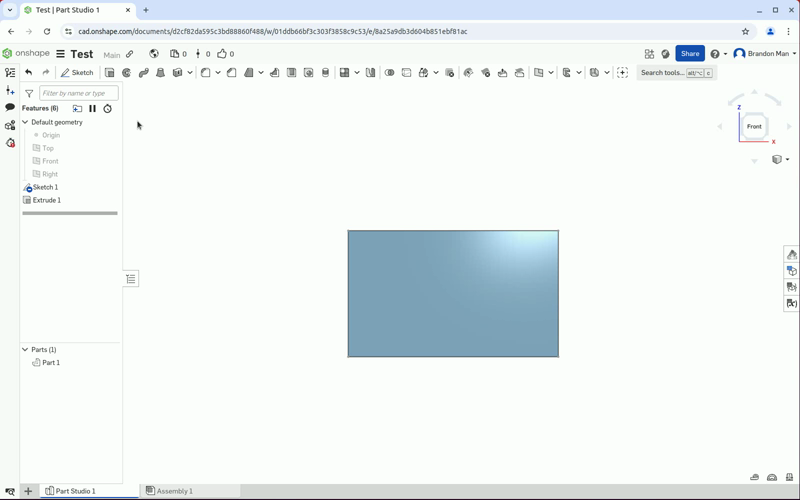
key(shift+h)
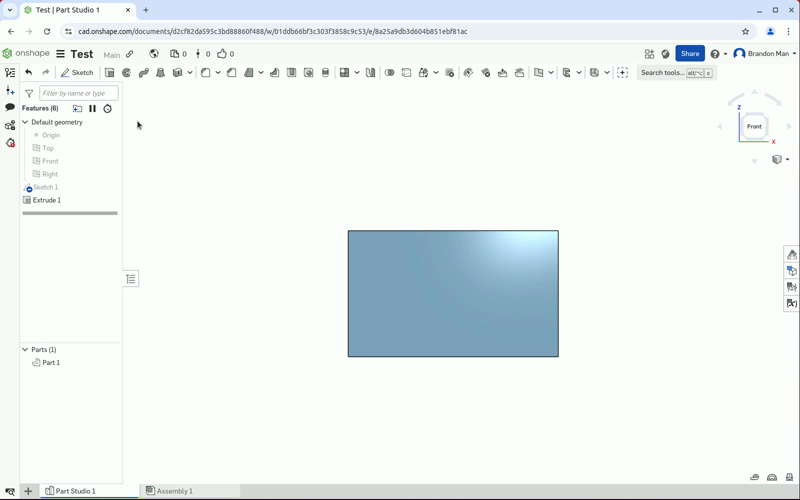
mouse_move(73, 189)
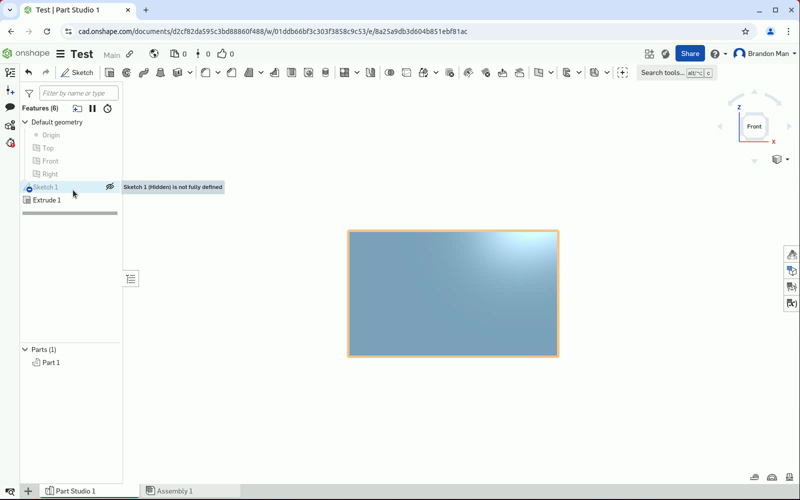
click(73, 189)
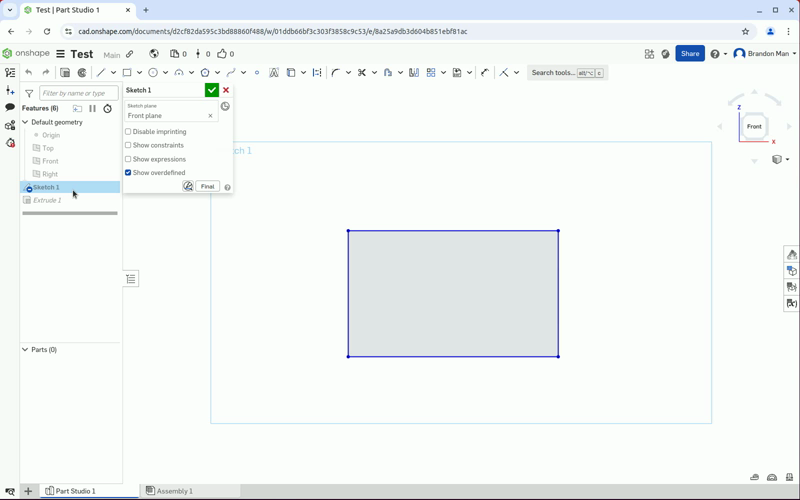
mouse_move(229, 92)
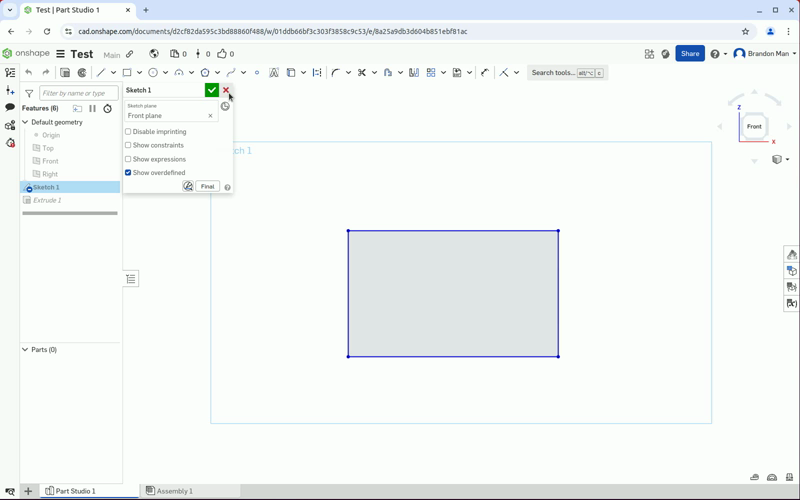
click(229, 92)
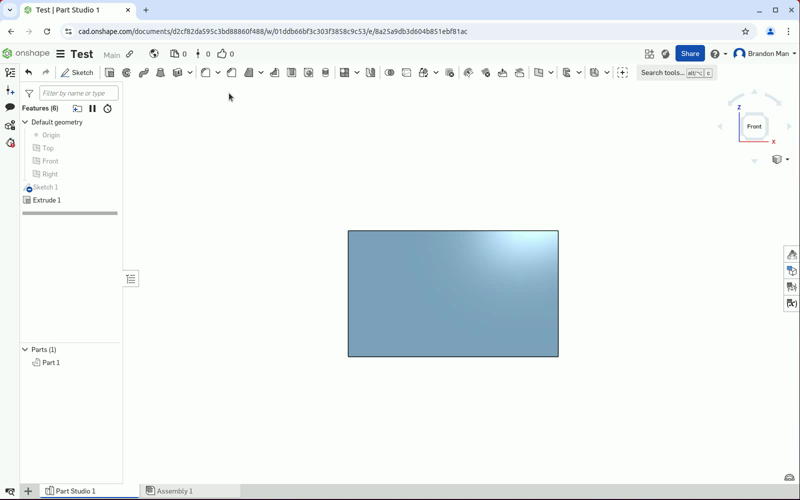
mouse_move(541, 75)
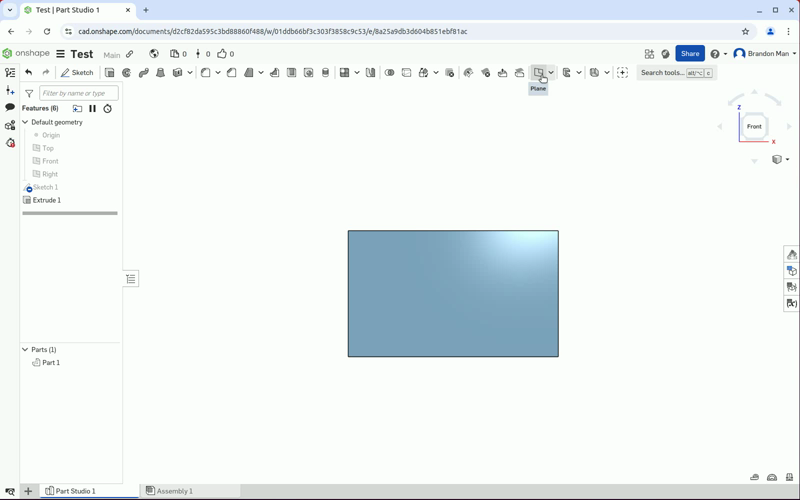
click(541, 75)
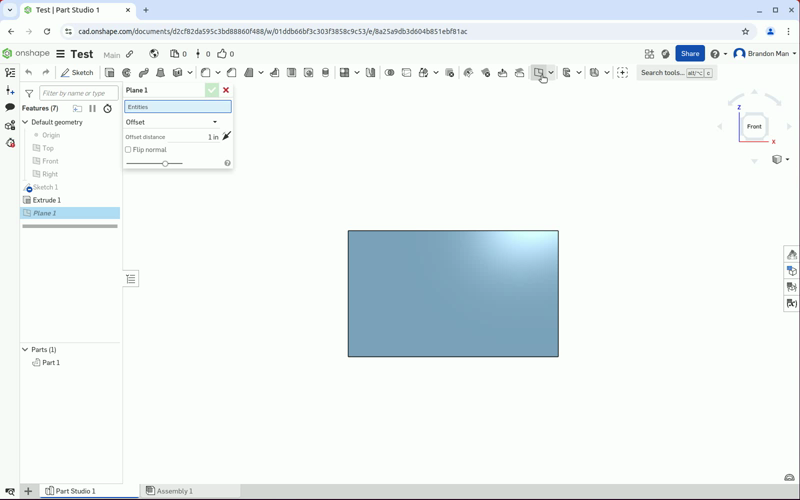
mouse_move(73, 163)
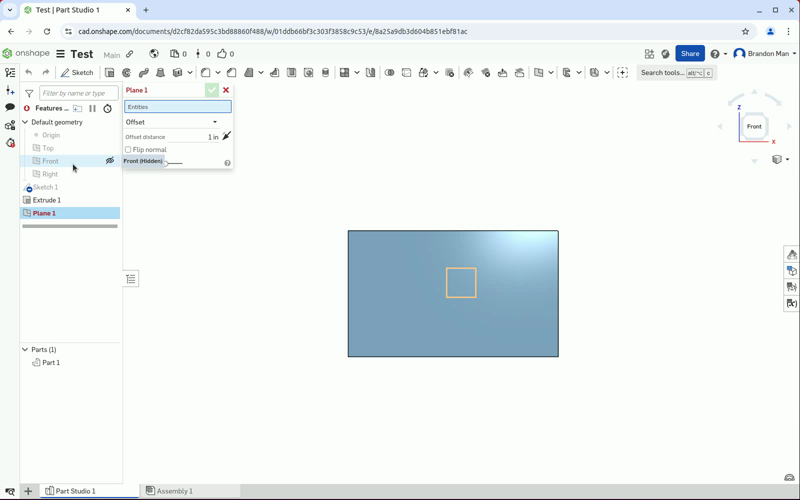
click(73, 163)
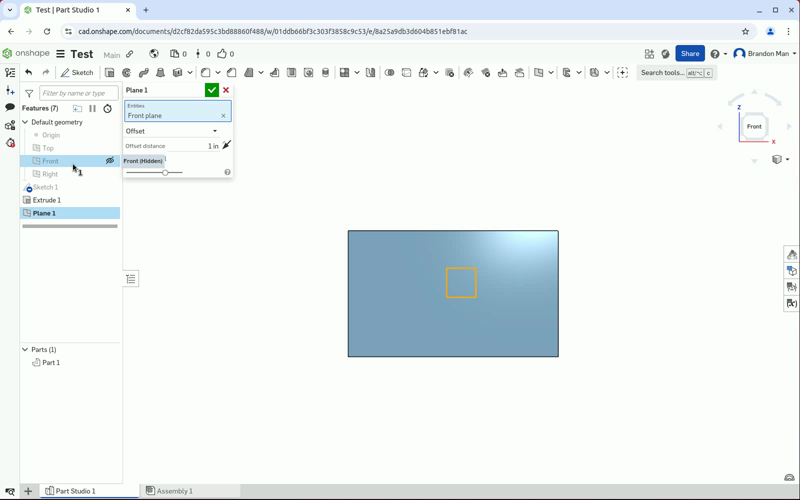
key(tab, 2)
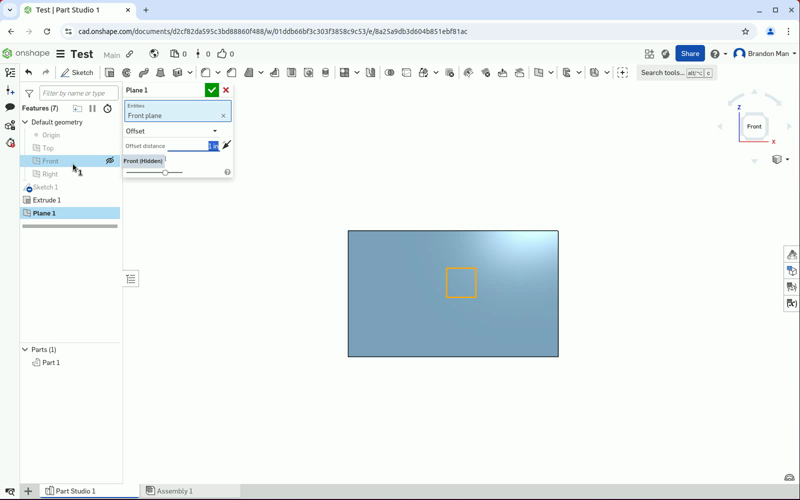
text(17.316)
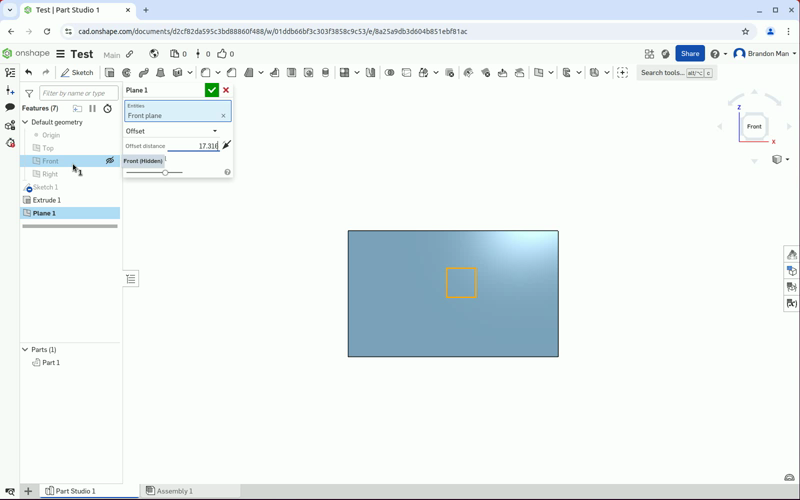
key(enter, 2)
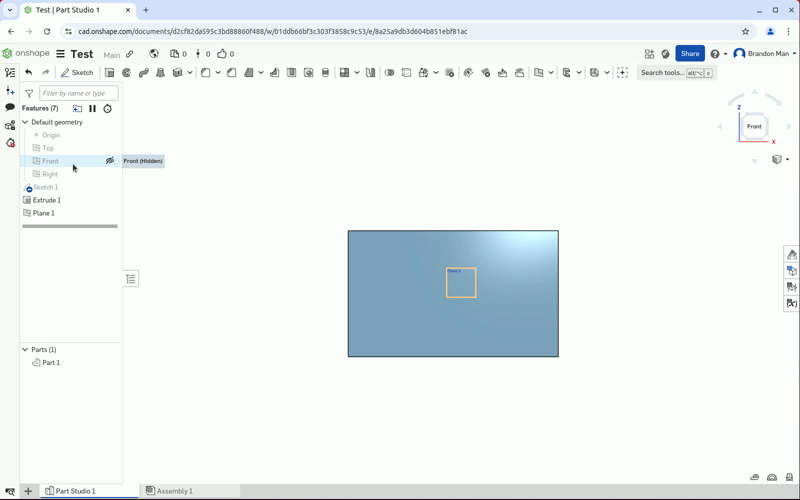
key(shift+s)
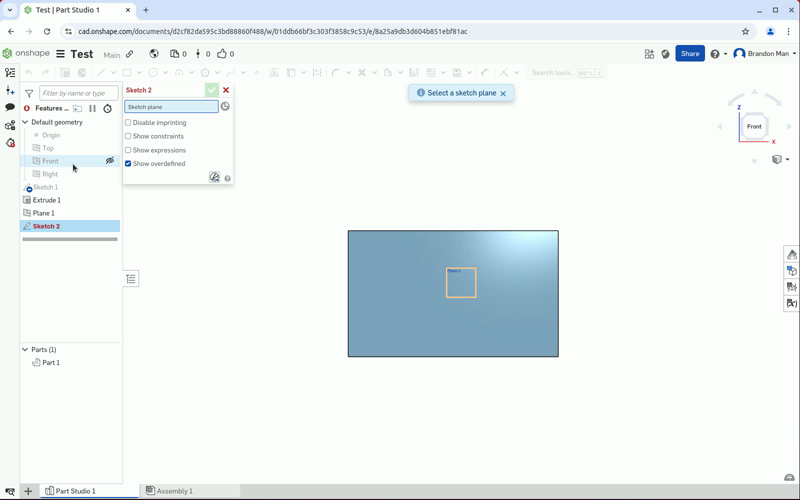
mouse_move(73, 215)
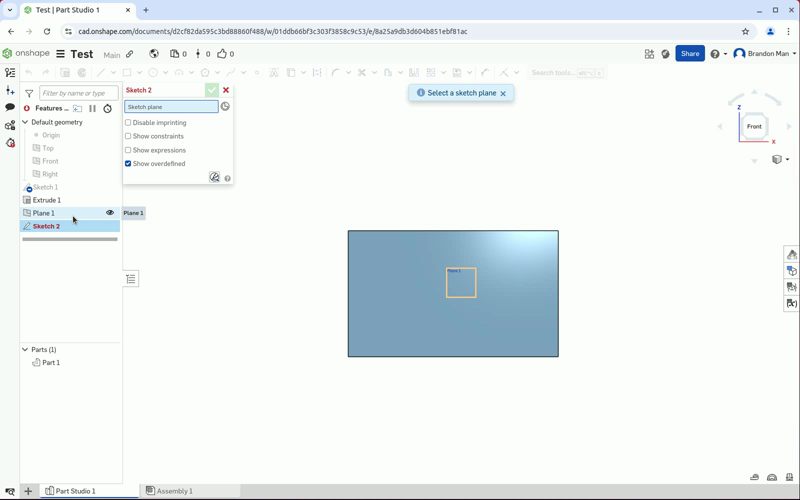
click(73, 215)
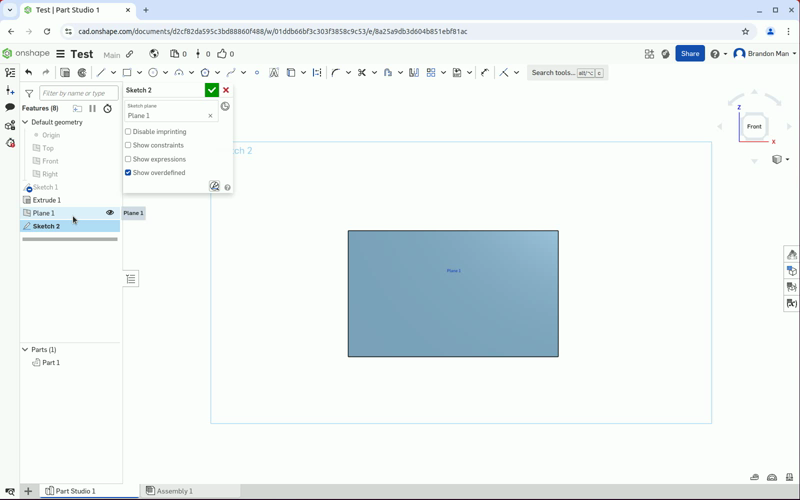
mouse_move(73, 352)
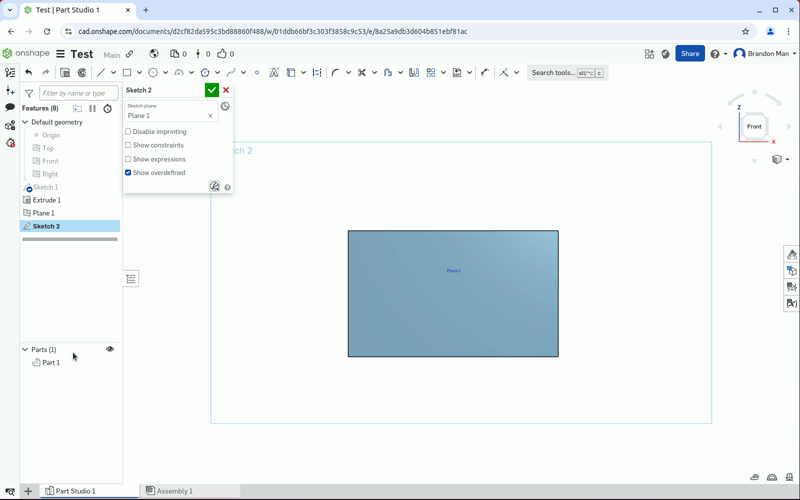
key(y)
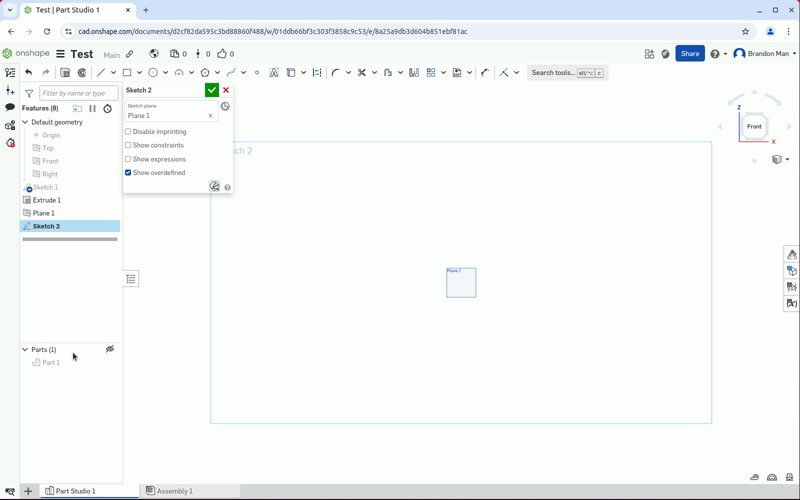
key(c)
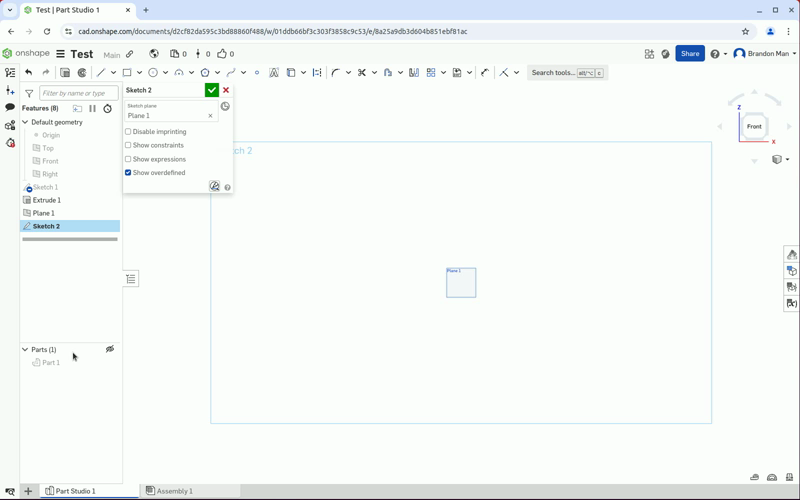
key_down(shift)
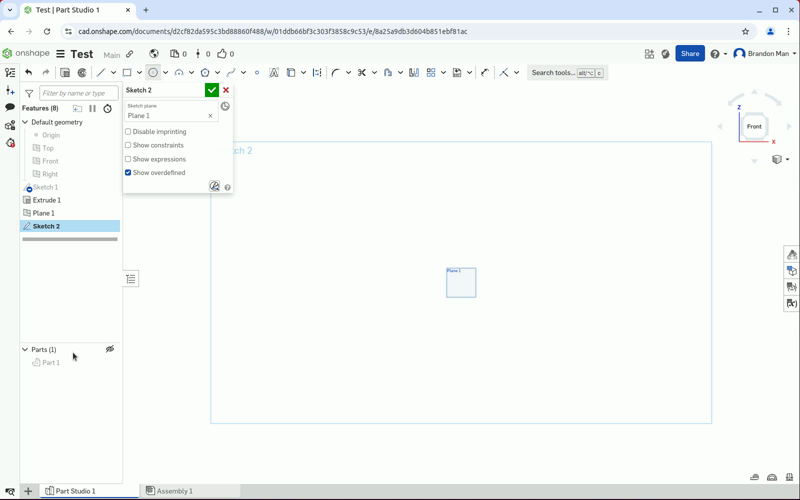
mouse_move(502, 295)
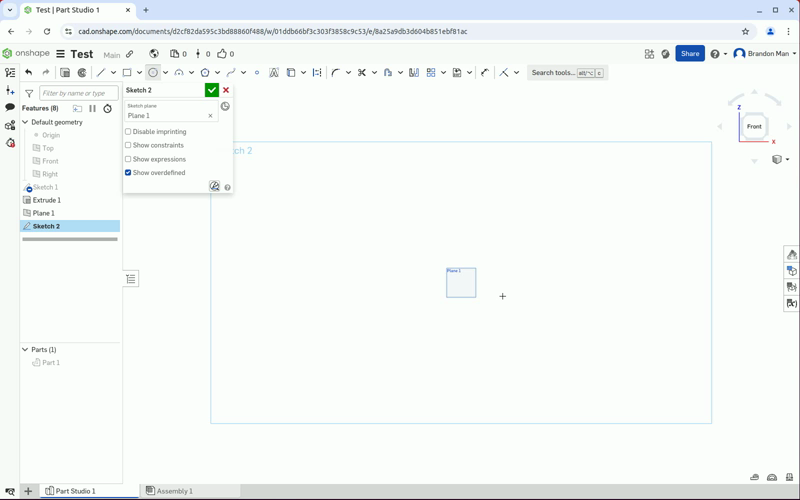
click(502, 295)
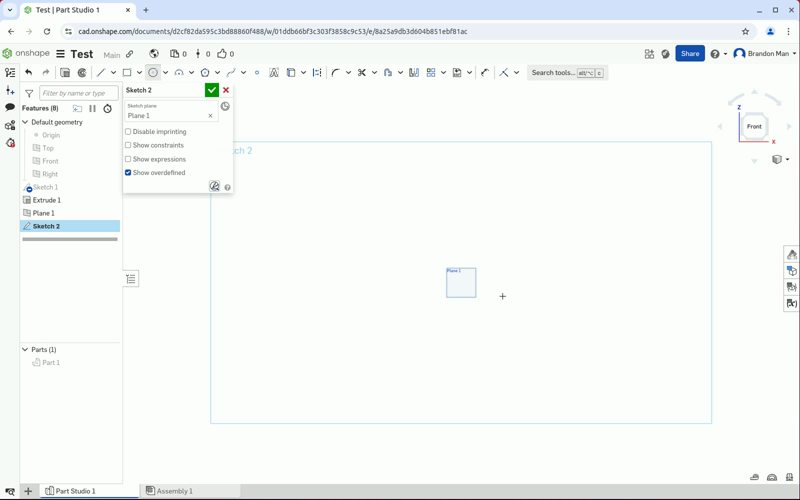
key_up(shift)
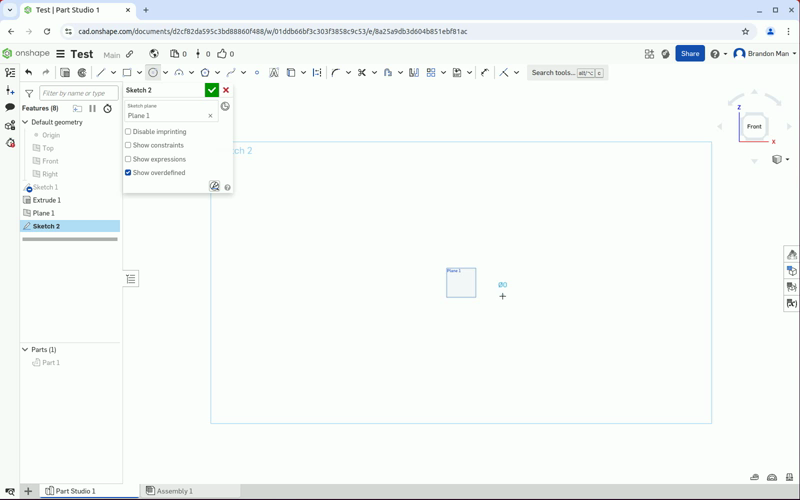
mouse_move(524, 295)
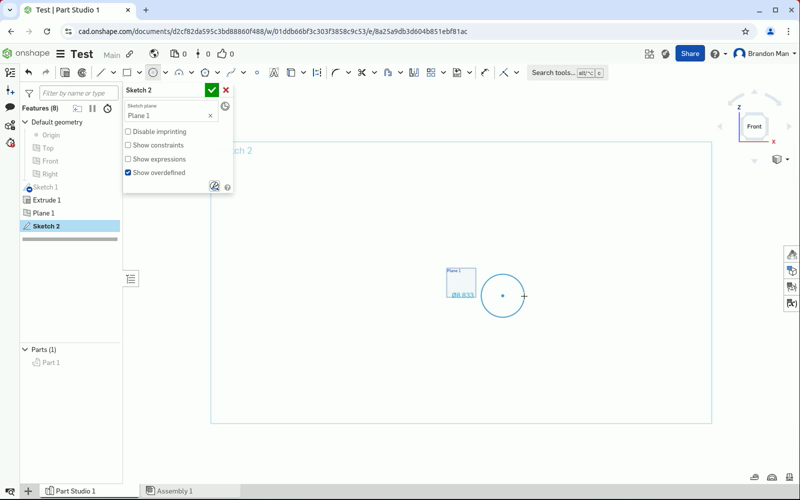
click(524, 295)
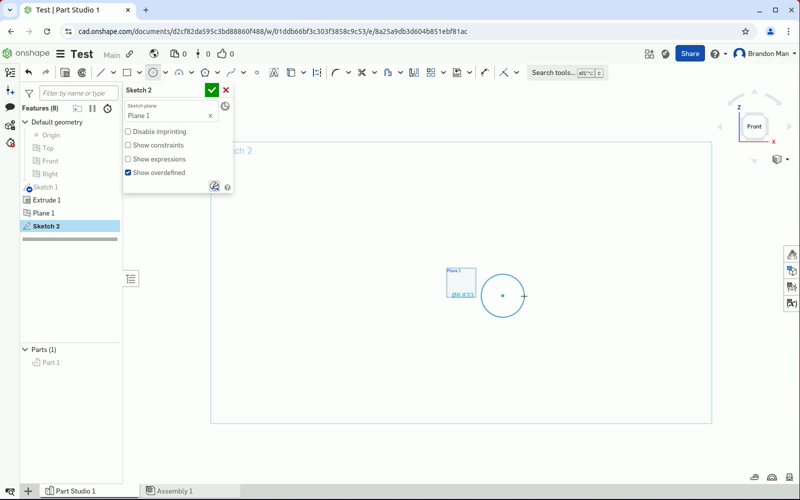
key(esc)
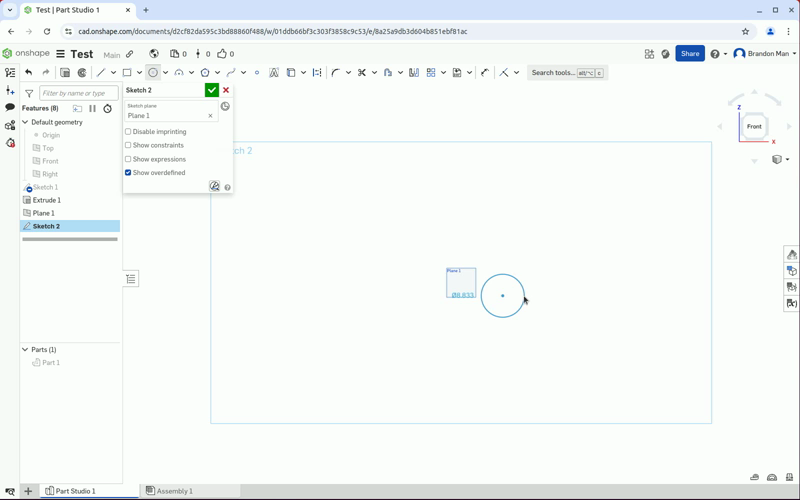
mouse_move(486, 293)
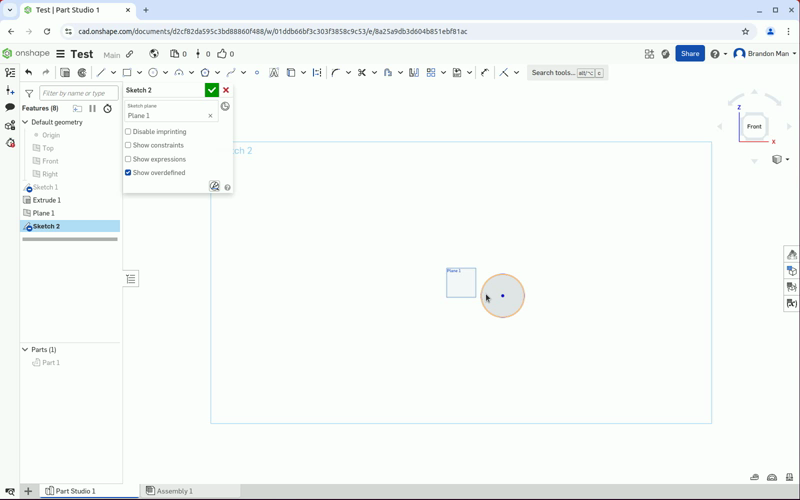
scroll(6)
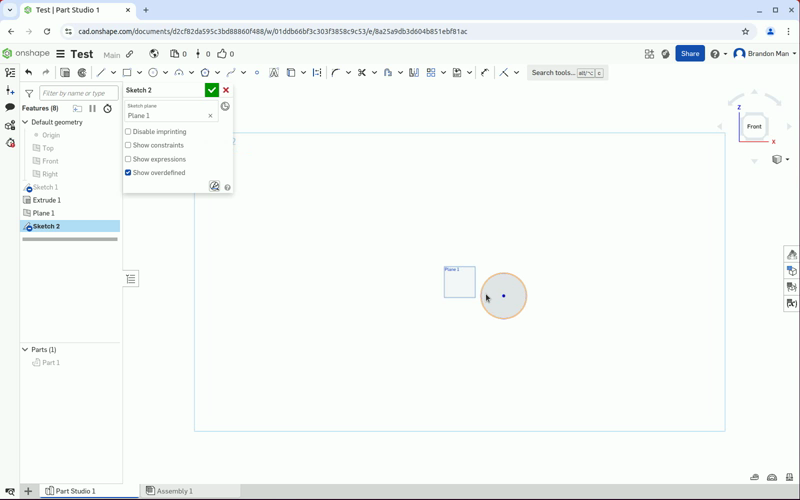
scroll(6)
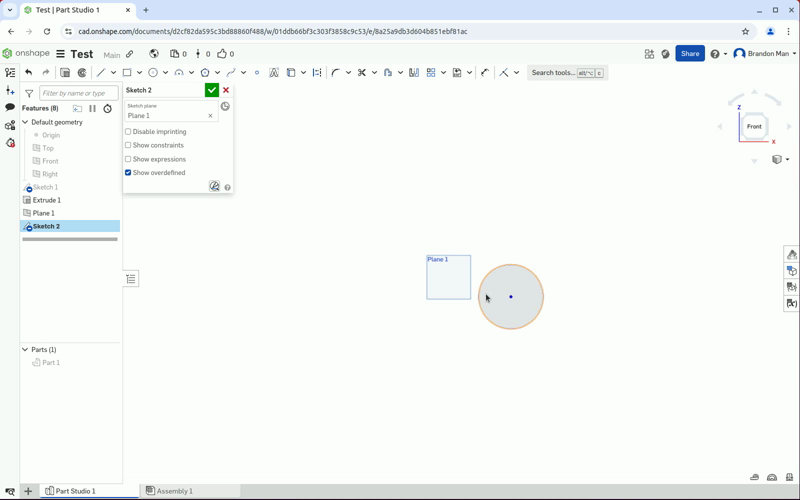
scroll(6)
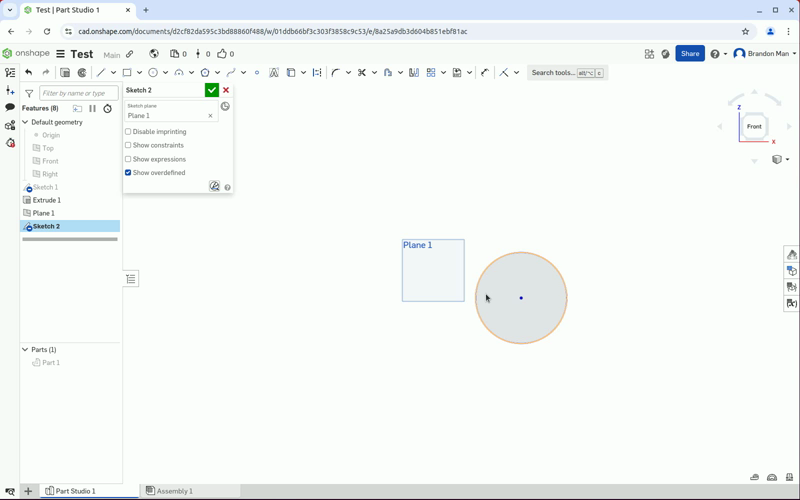
scroll(6)
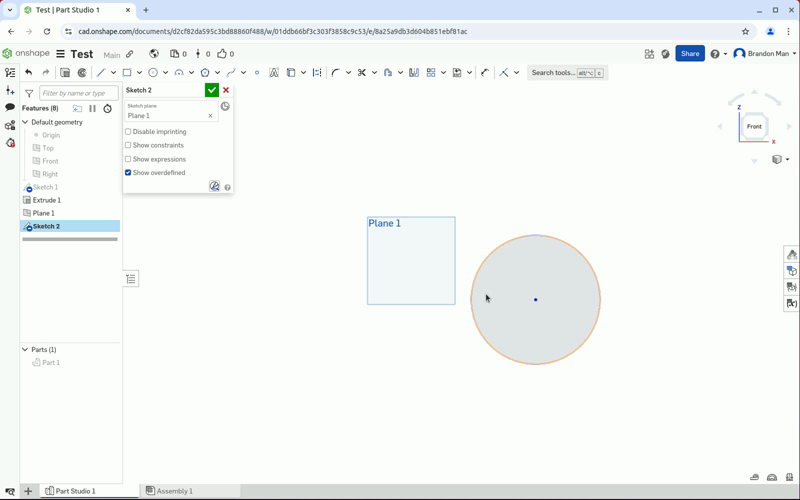
scroll(6)
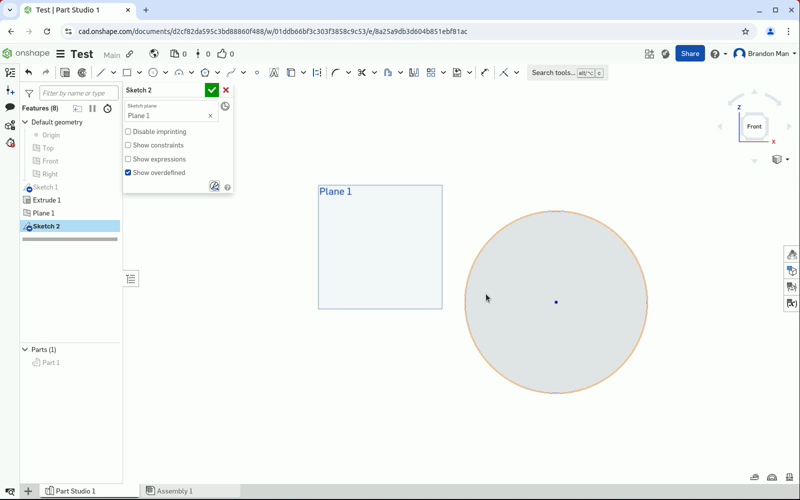
scroll(6)
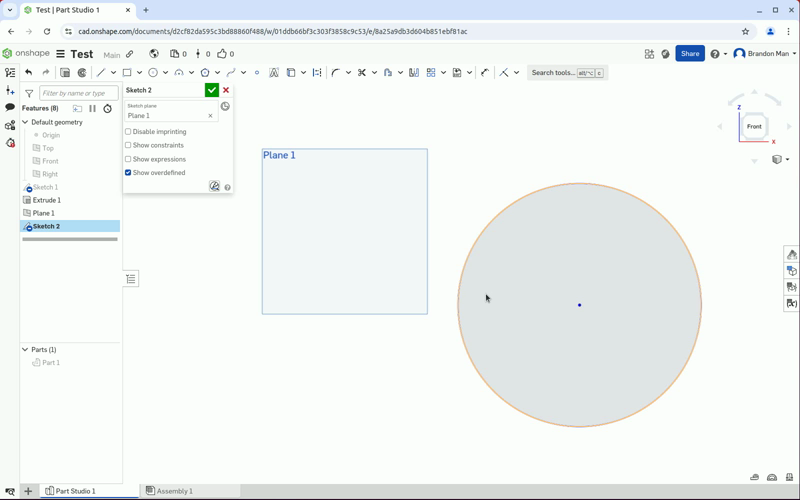
scroll(6)
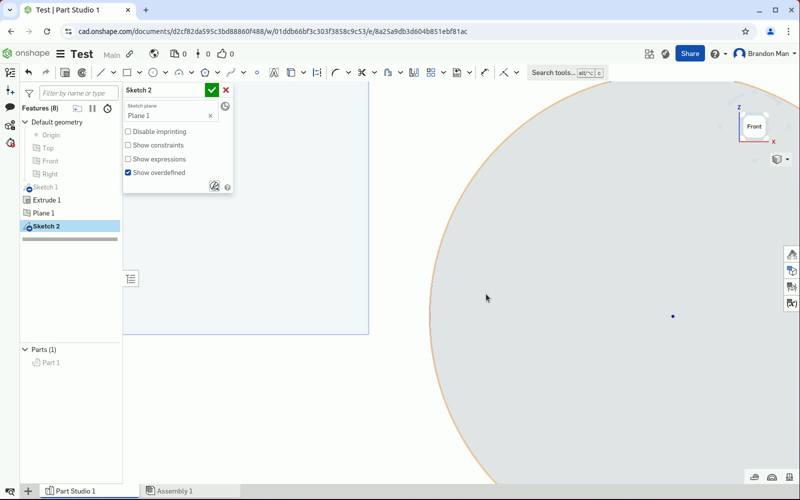
click(486, 293)
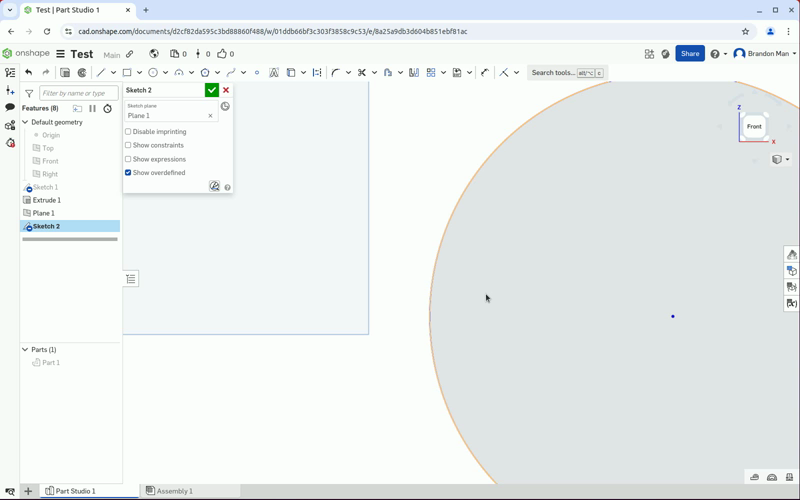
scroll(-6)
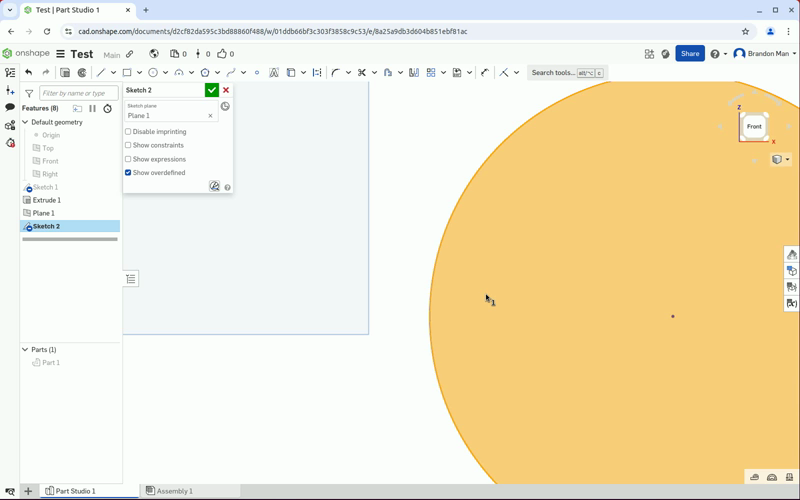
scroll(-6)
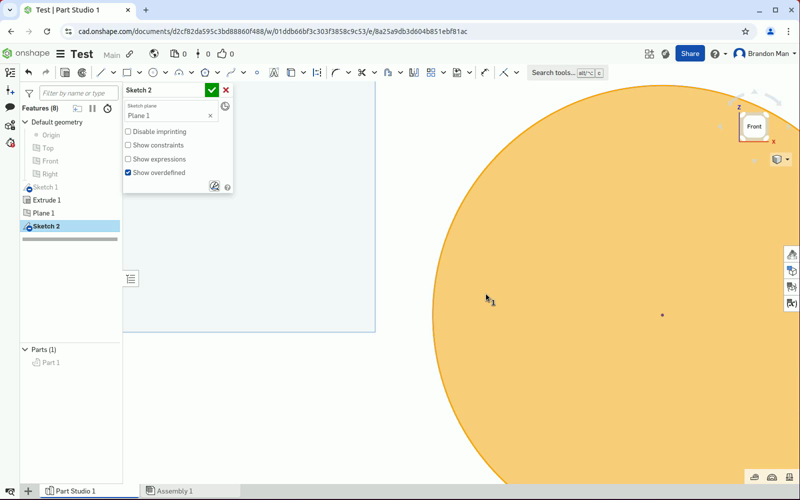
scroll(-6)
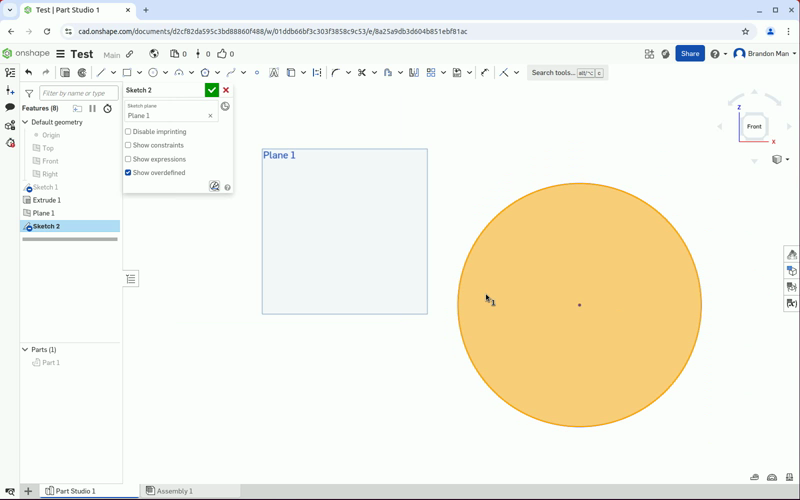
scroll(-6)
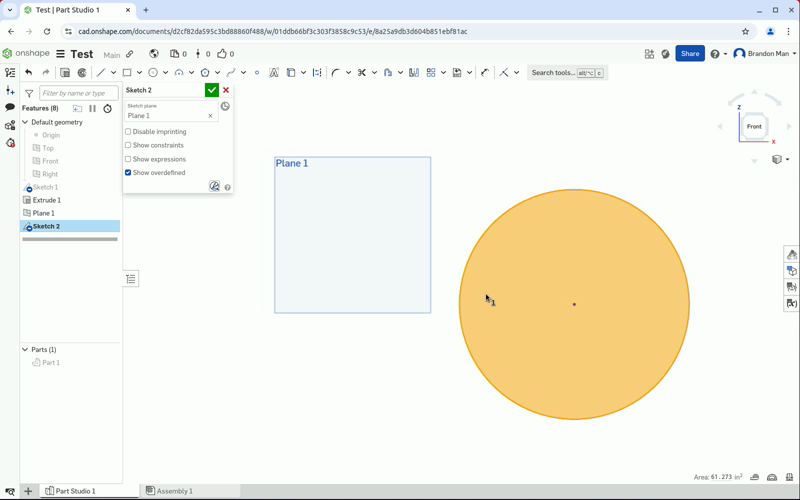
scroll(-6)
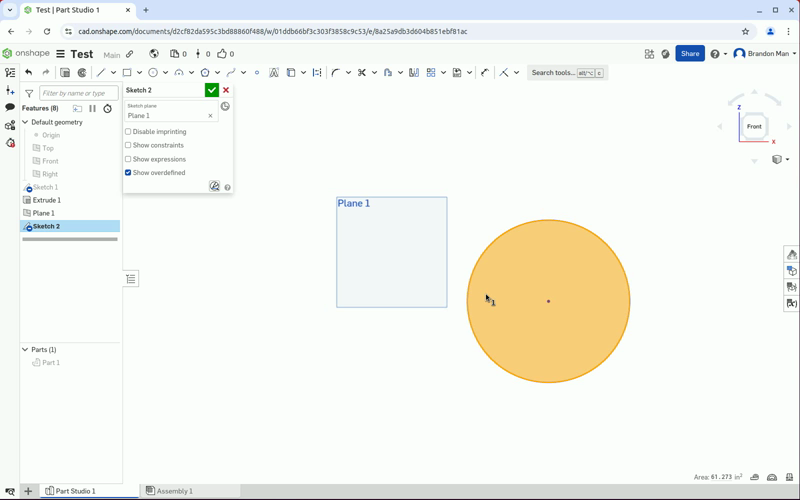
scroll(-6)
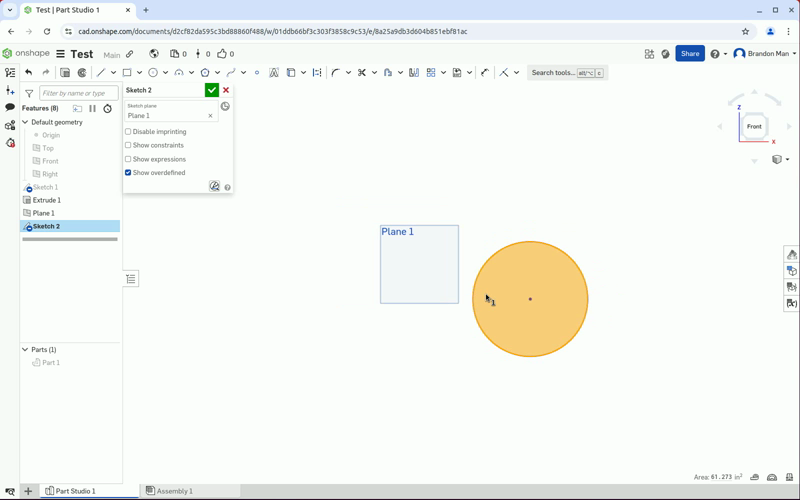
scroll(-6)
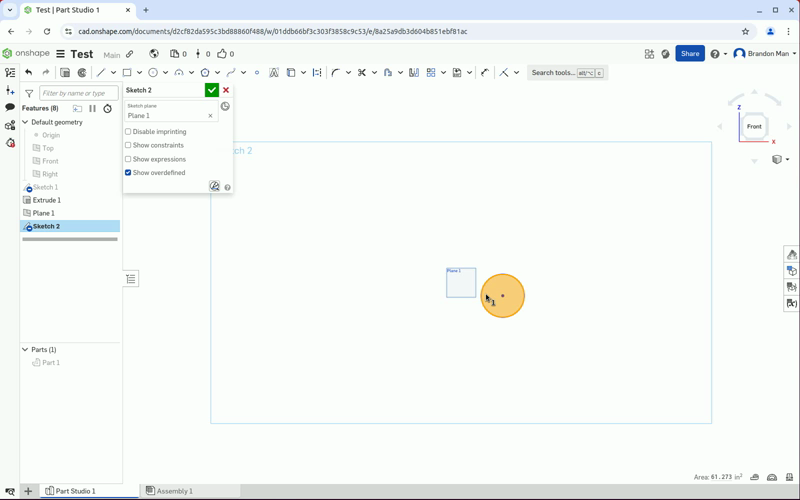
mouse_move(73, 352)
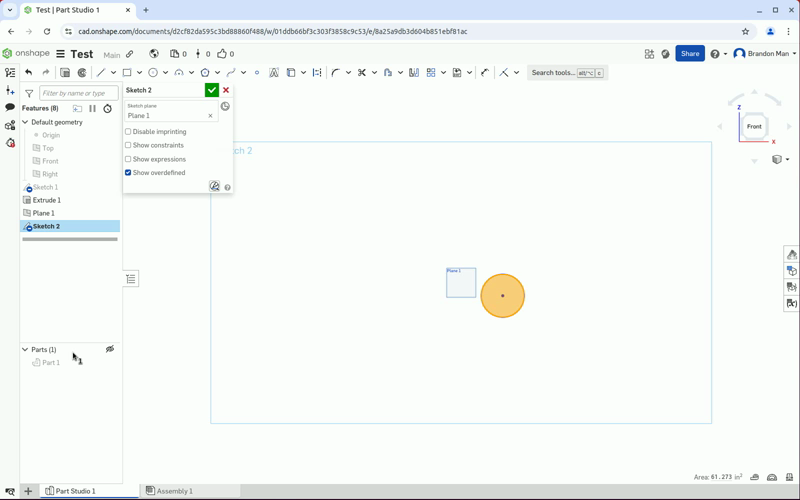
key(shift+y)
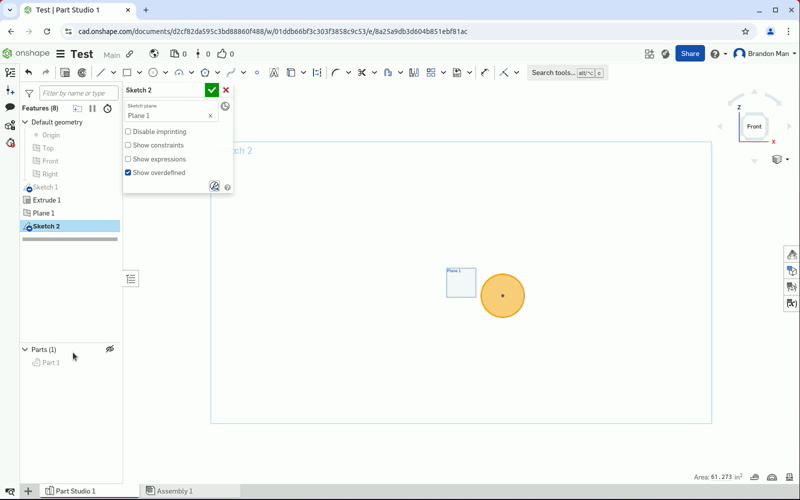
key(shift+e)
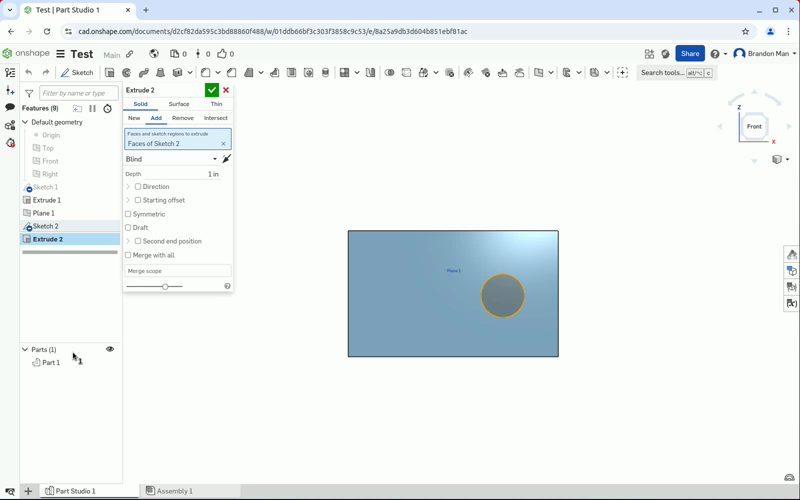
mouse_move(143, 106)
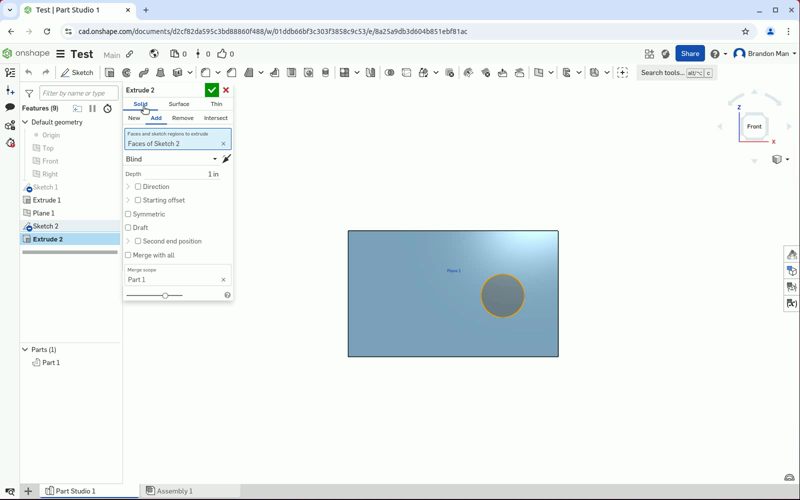
click(143, 106)
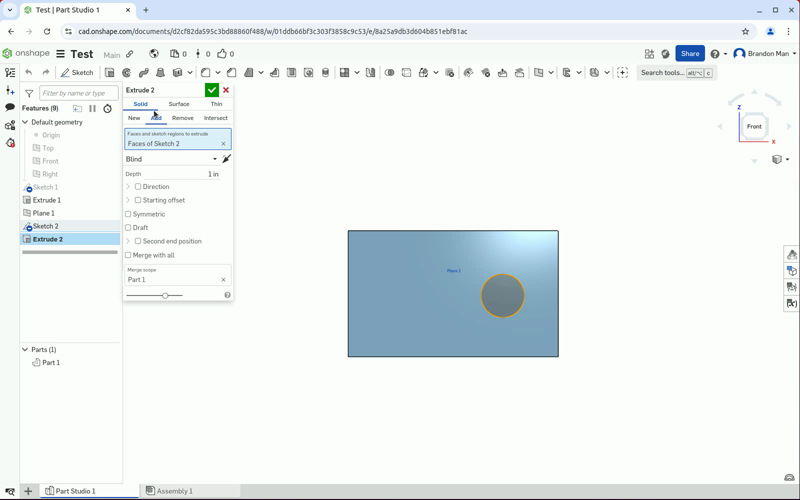
mouse_move(186, 120)
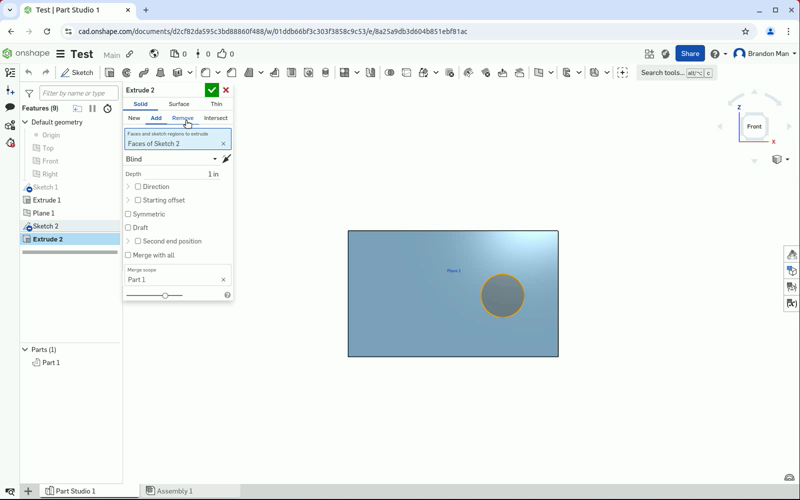
click(186, 120)
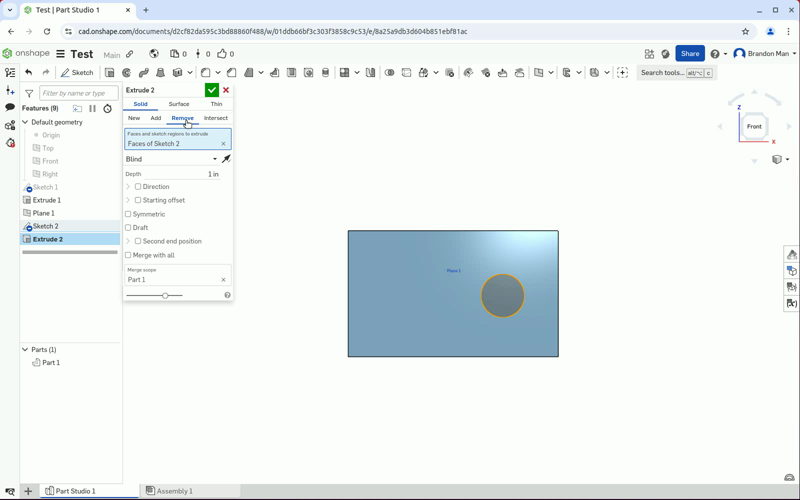
key(tab, 4)
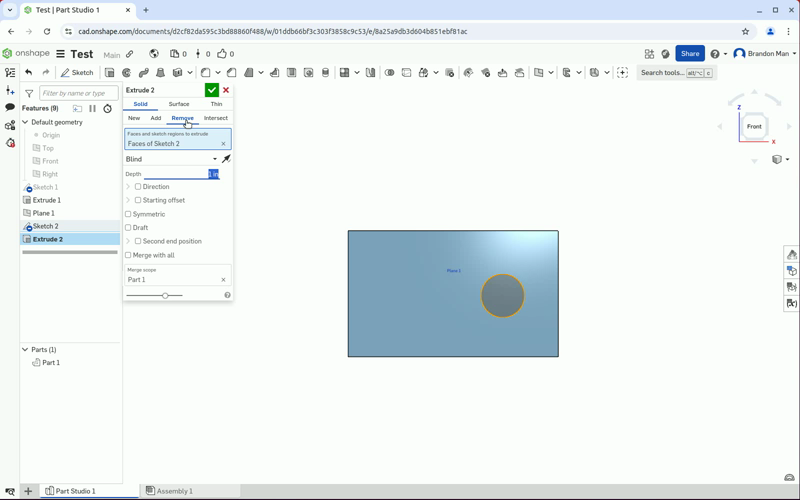
text(17.331)
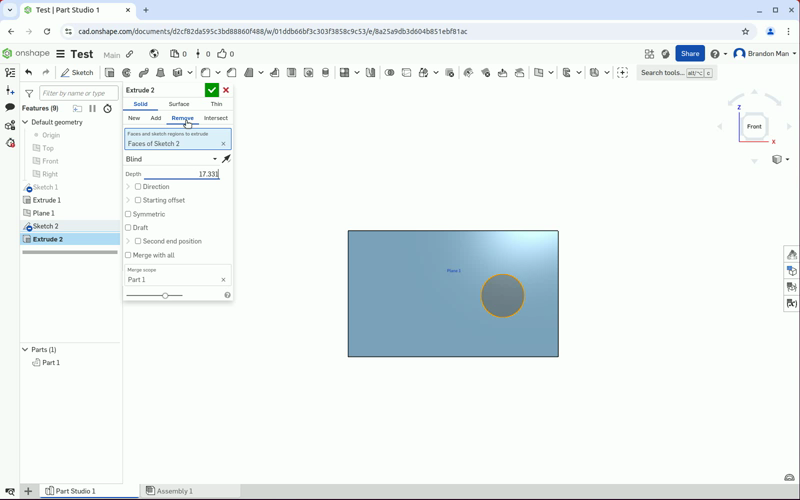
key(tab, 6)
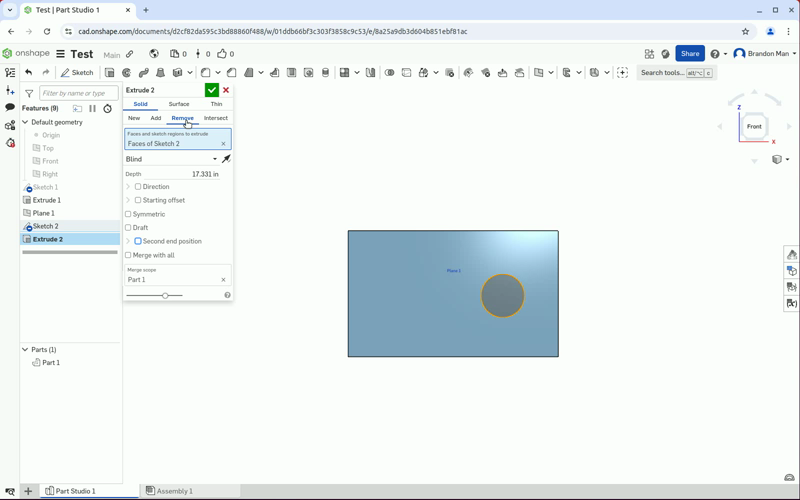
key(space)
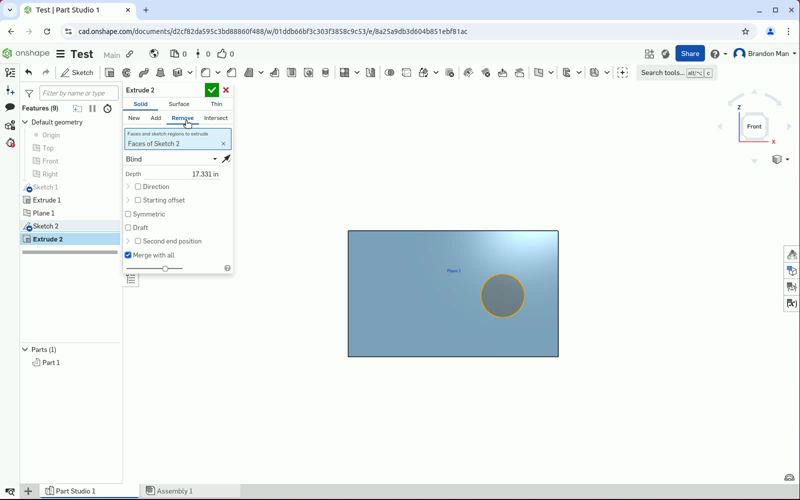
key(enter)
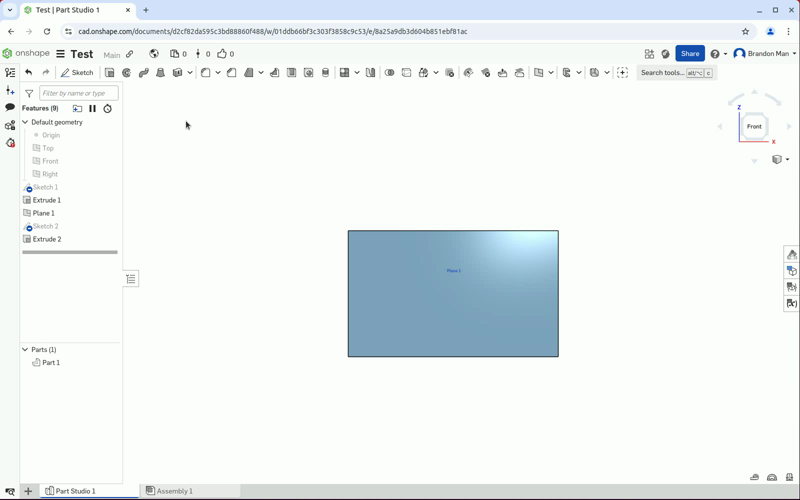
key(shift+h)
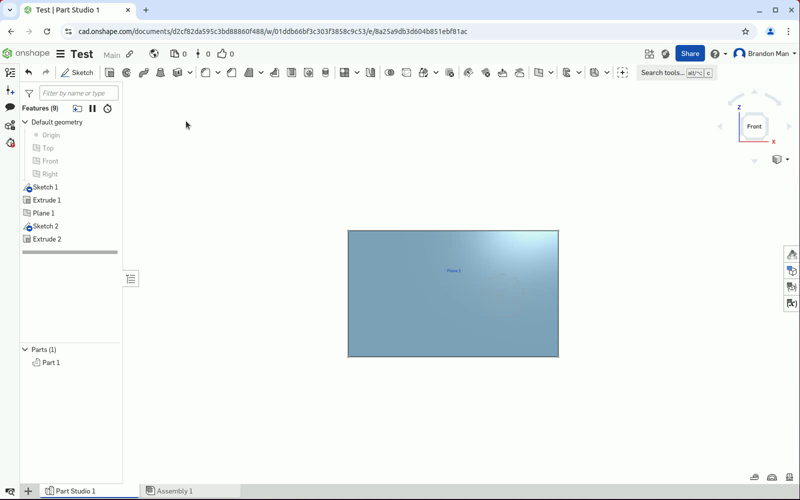
key(shift+h)
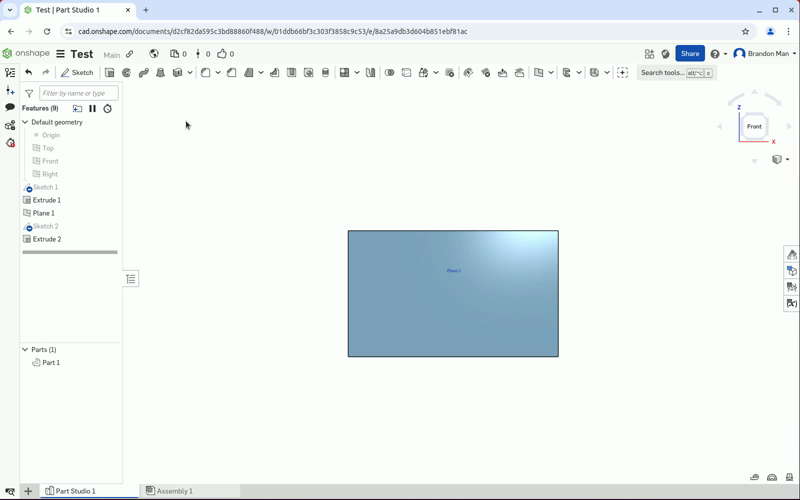
mouse_move(73, 189)
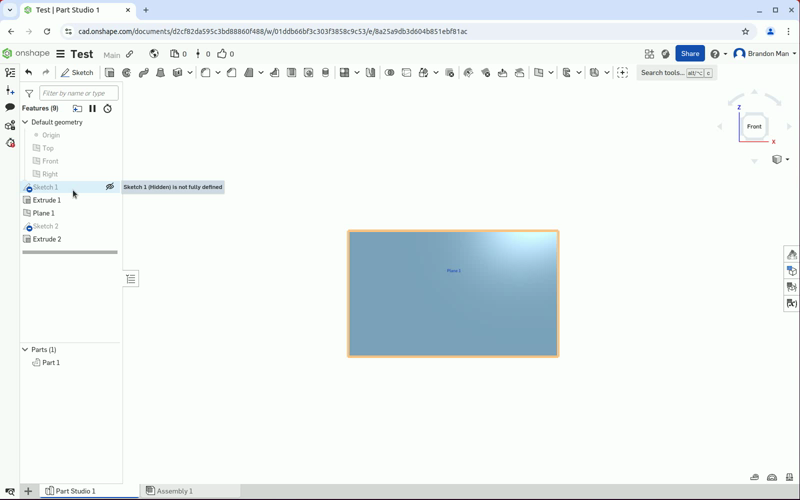
click(73, 189)
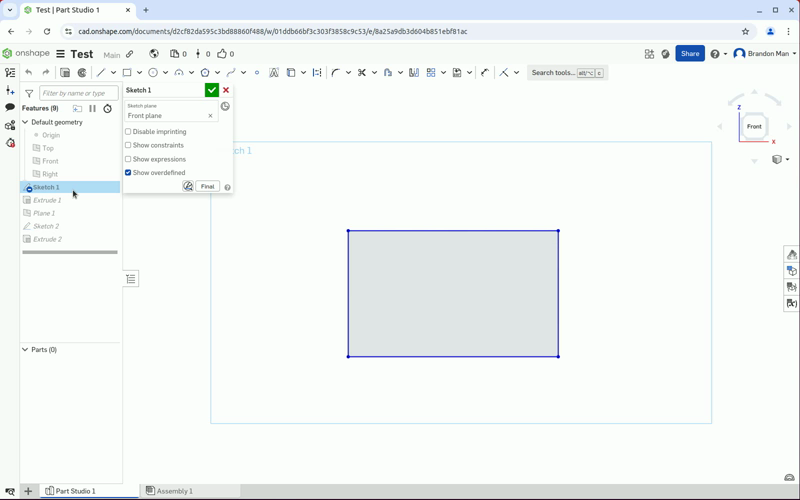
mouse_move(229, 92)
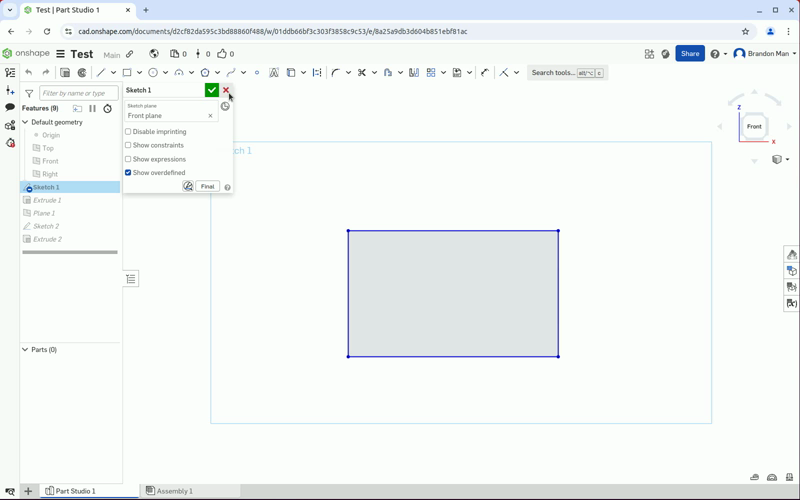
click(229, 92)
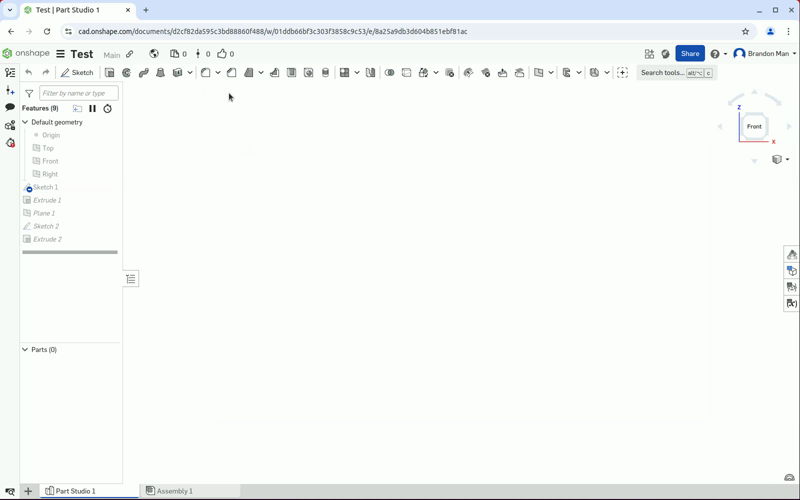
key(shift+s)
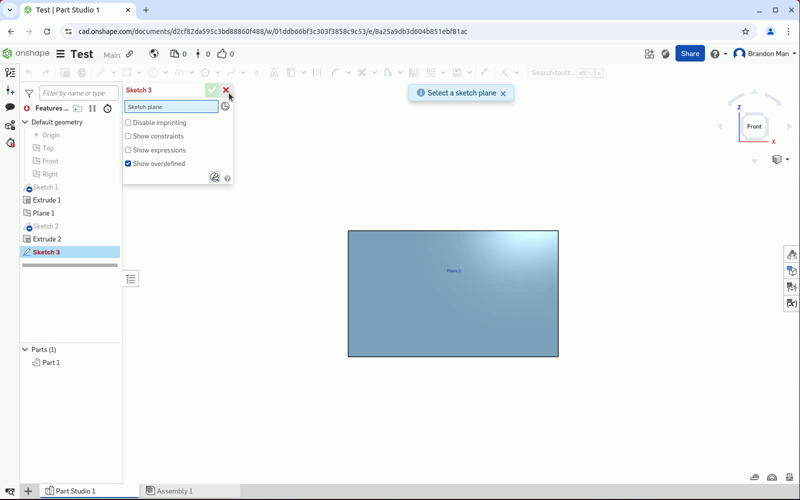
mouse_move(73, 215)
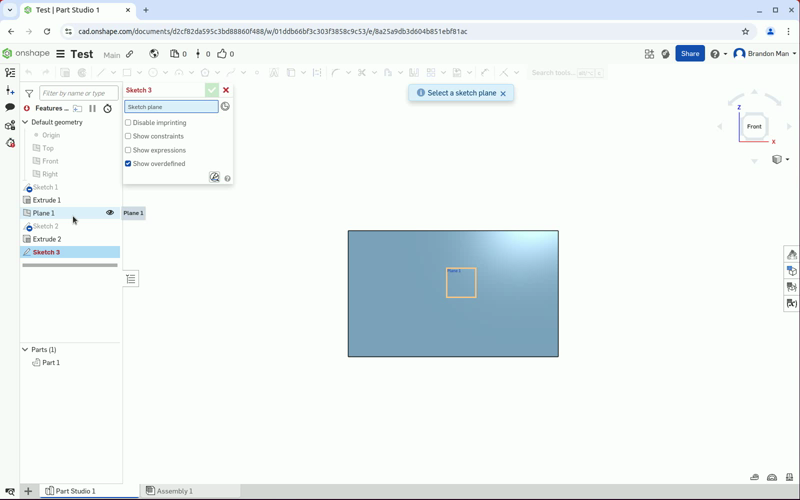
click(73, 215)
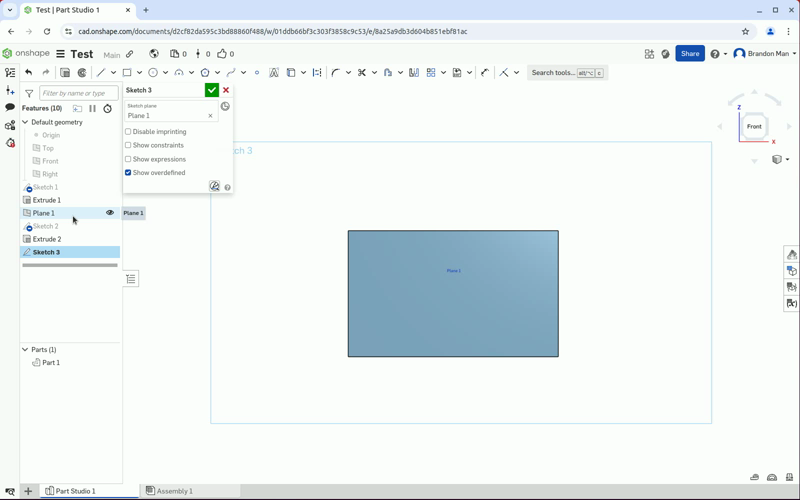
mouse_move(73, 352)
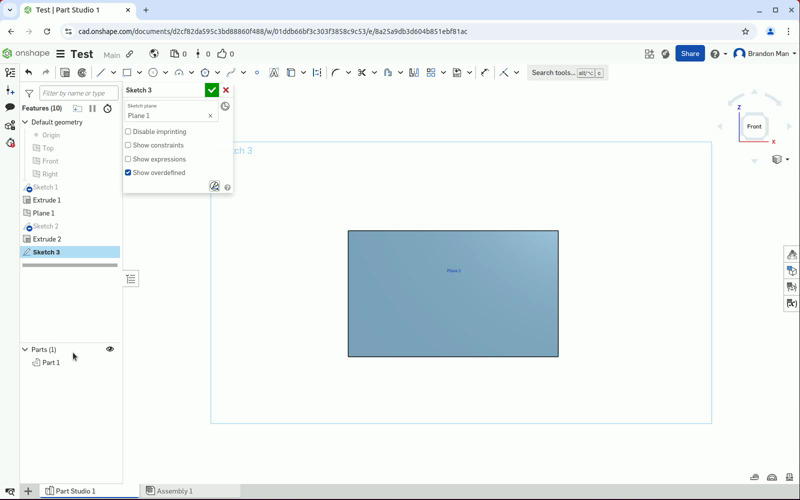
key(y)
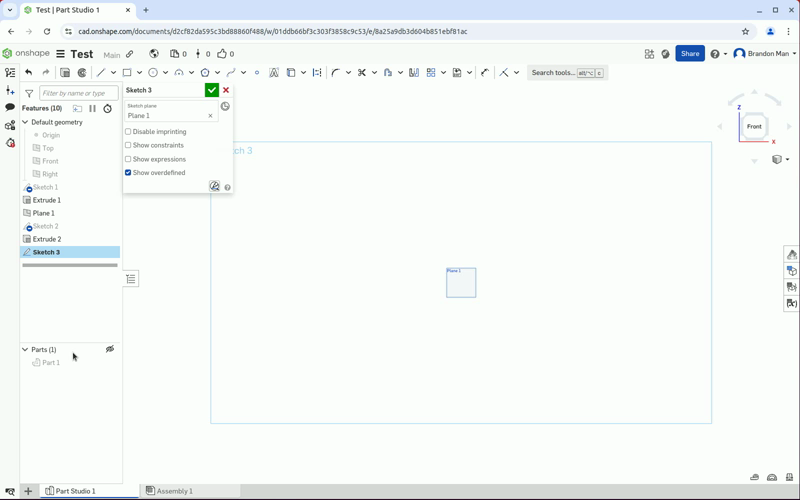
key(l)
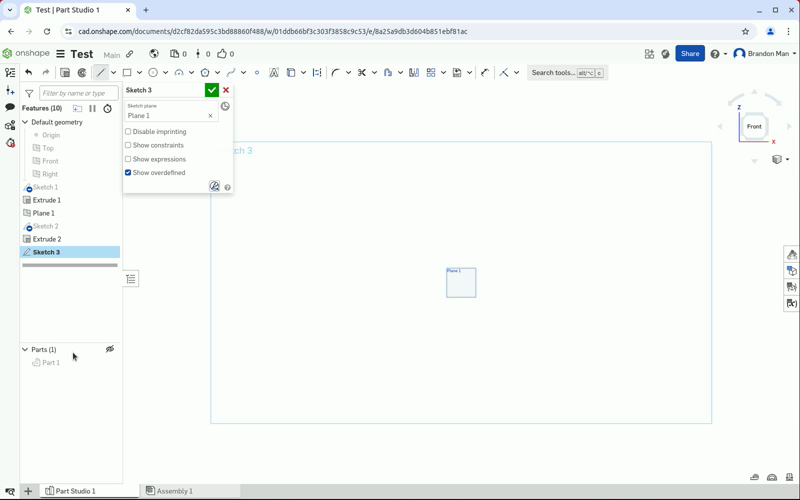
key_down(shift)
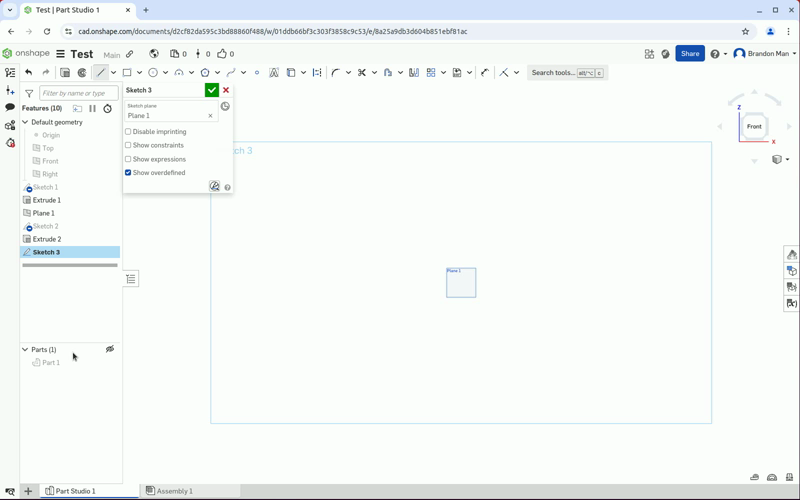
mouse_move(378, 312)
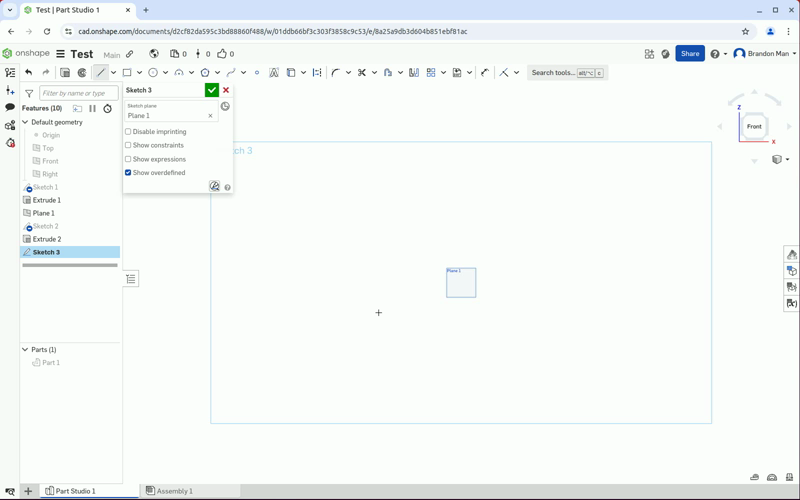
click(378, 312)
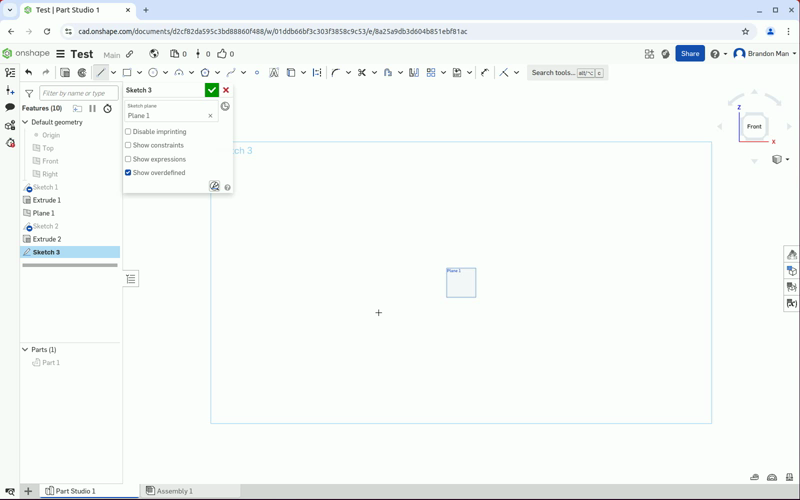
key_up(shift)
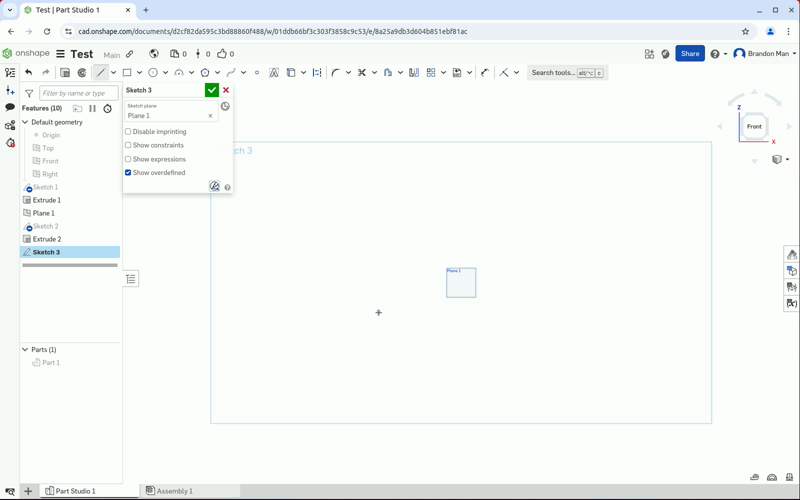
key_down(shift)
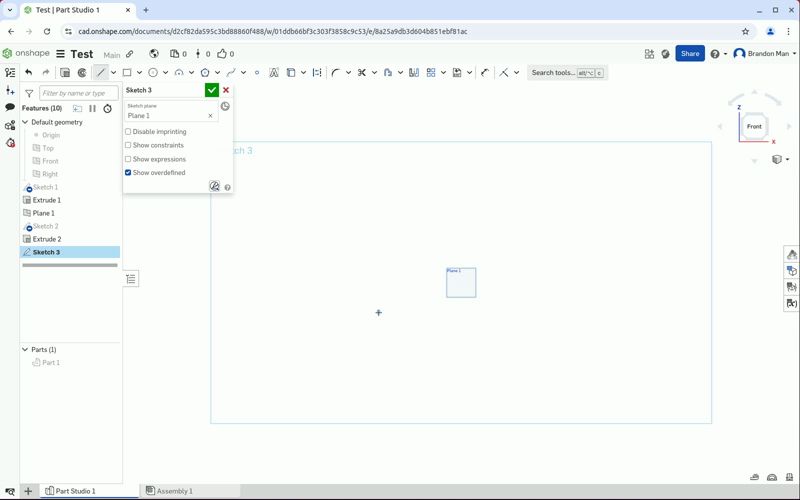
mouse_move(408, 312)
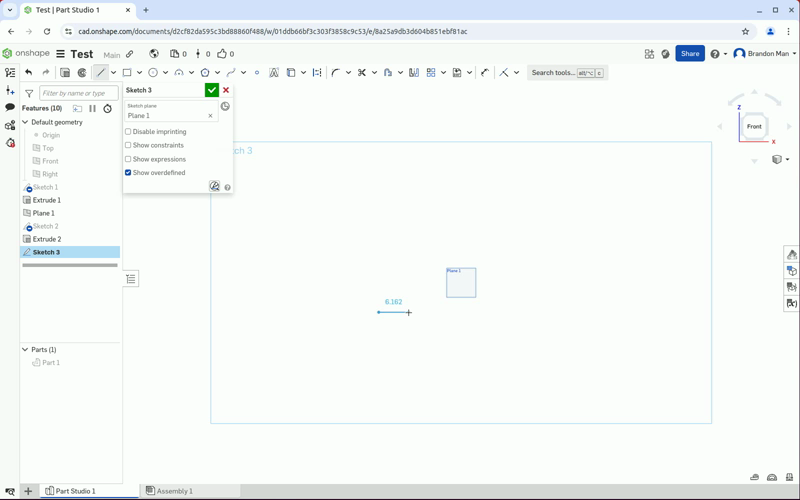
mouse_move(421, 312)
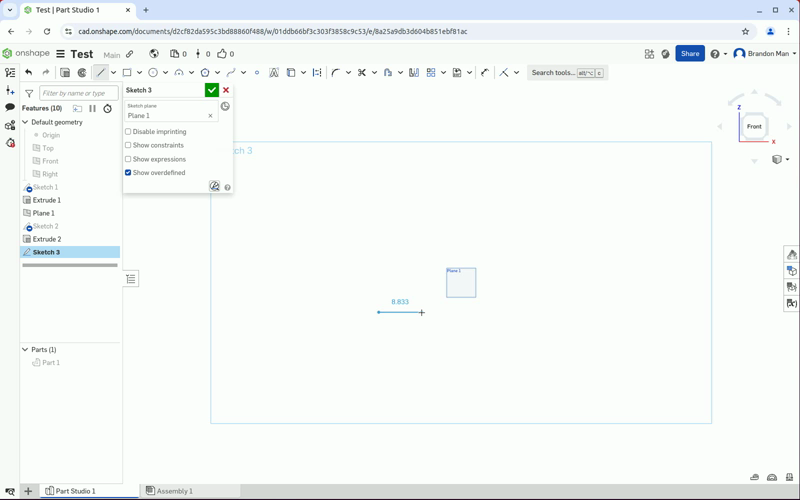
click(421, 312)
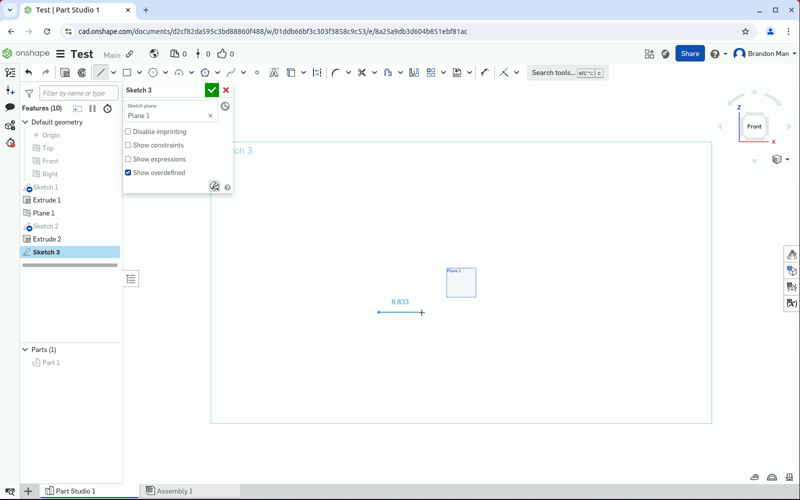
key_up(shift)
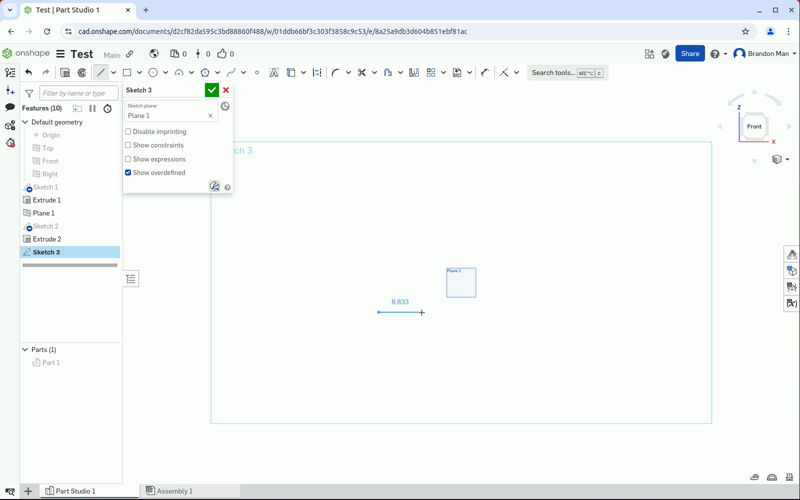
key_down(shift)
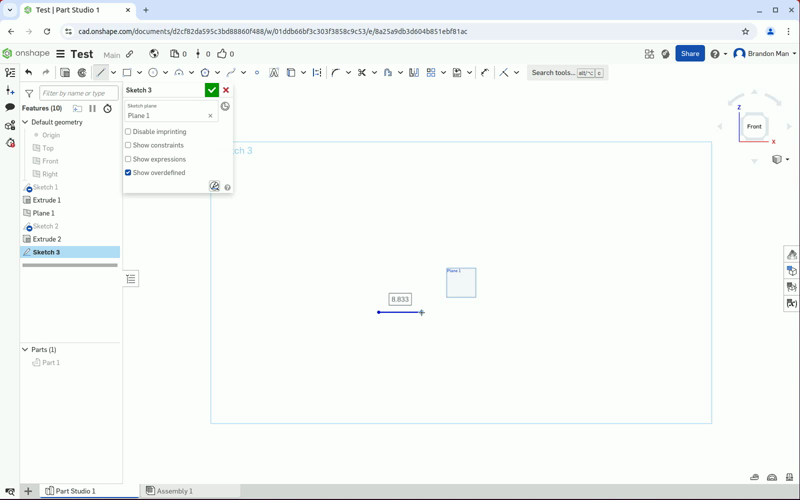
mouse_move(451, 312)
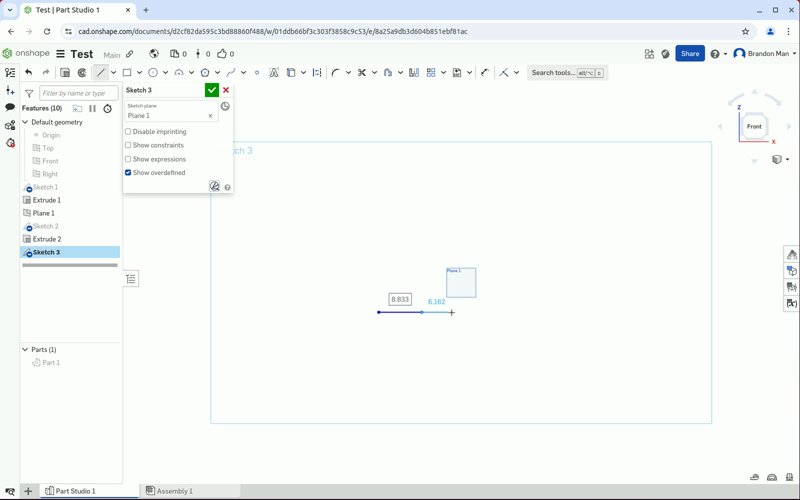
mouse_move(421, 269)
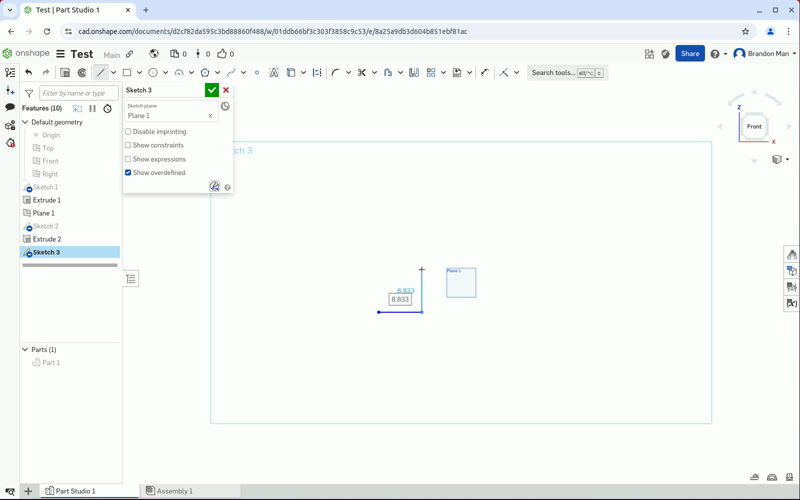
click(421, 269)
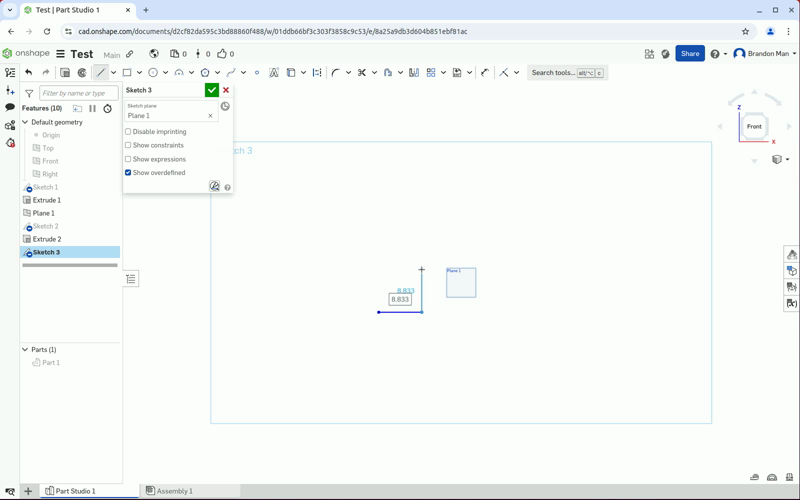
key_up(shift)
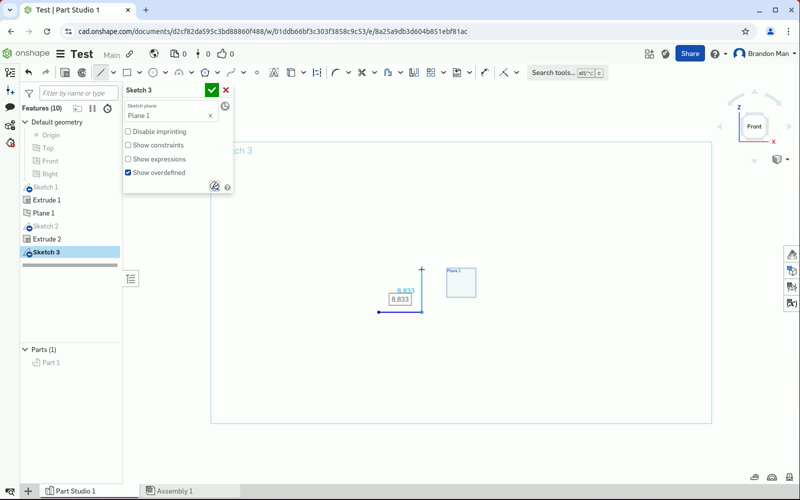
key_down(shift)
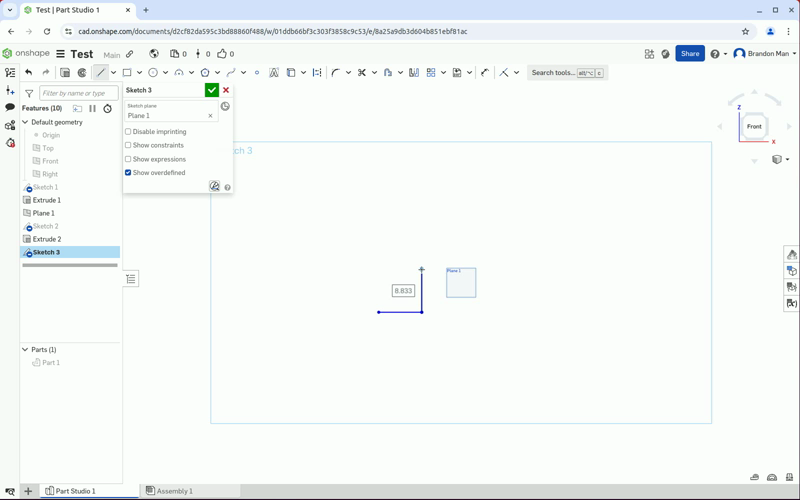
mouse_move(451, 269)
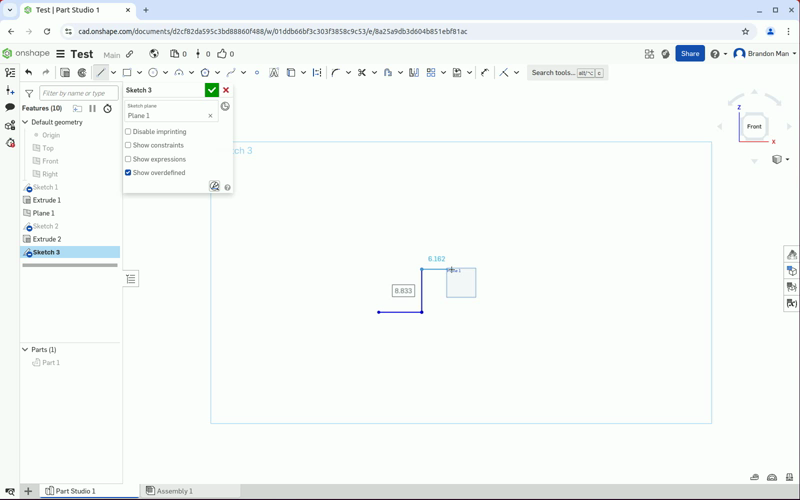
mouse_move(378, 269)
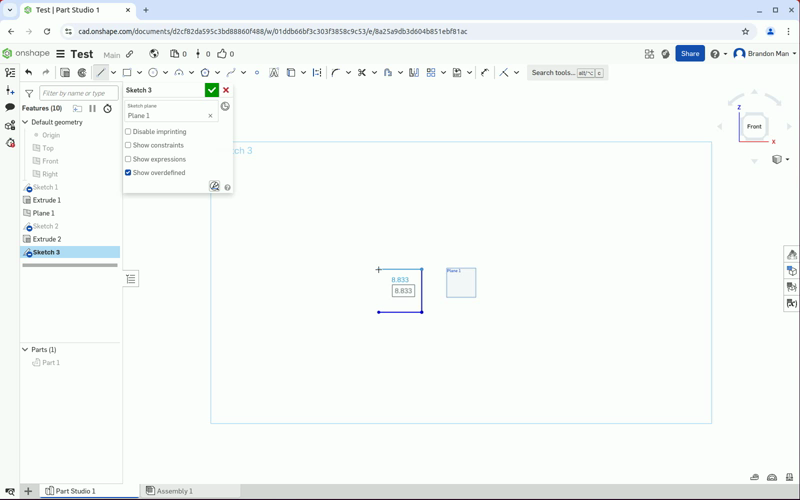
click(378, 269)
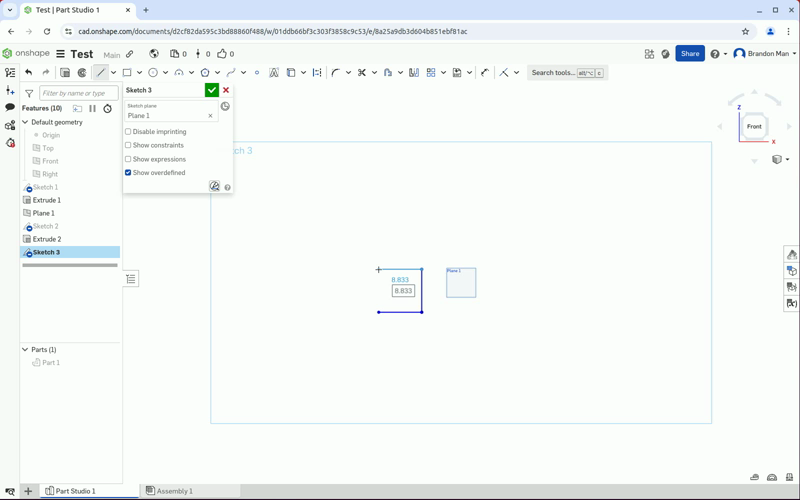
key_up(shift)
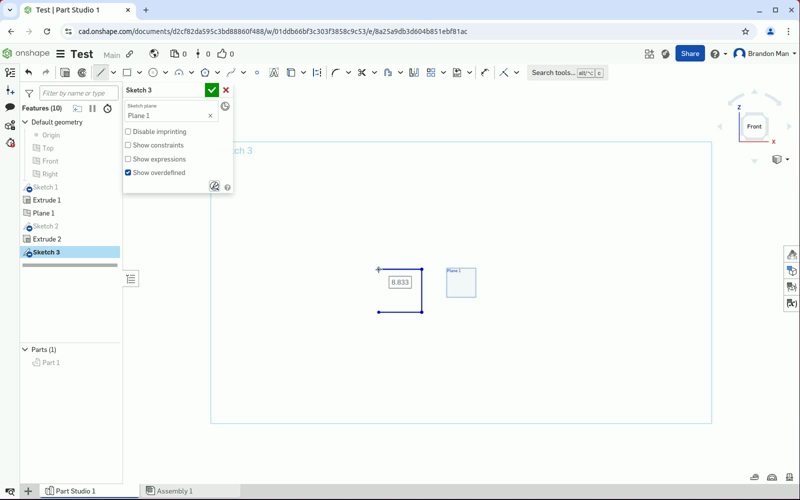
mouse_move(408, 269)
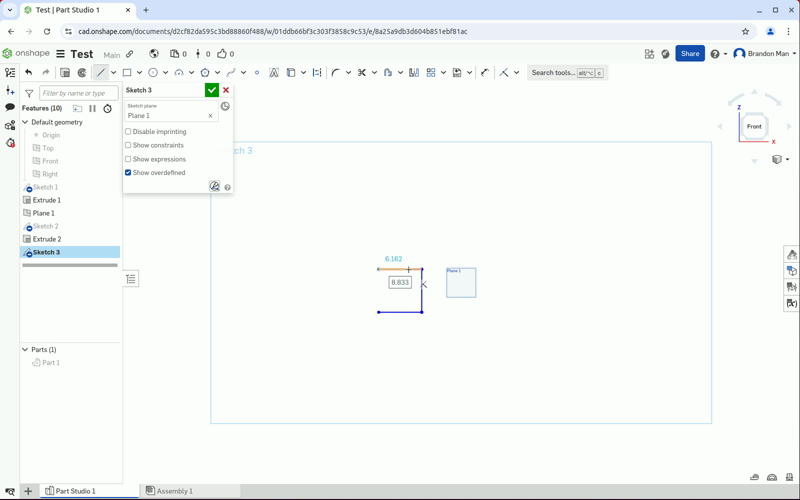
key_down(shift)
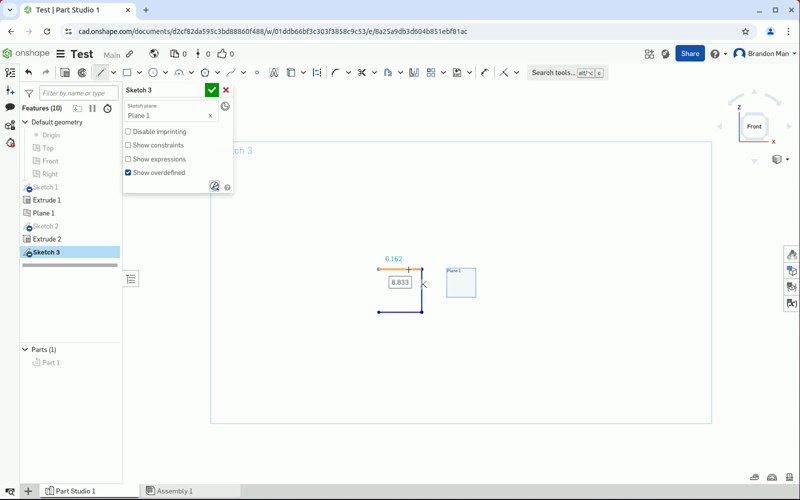
mouse_move(378, 312)
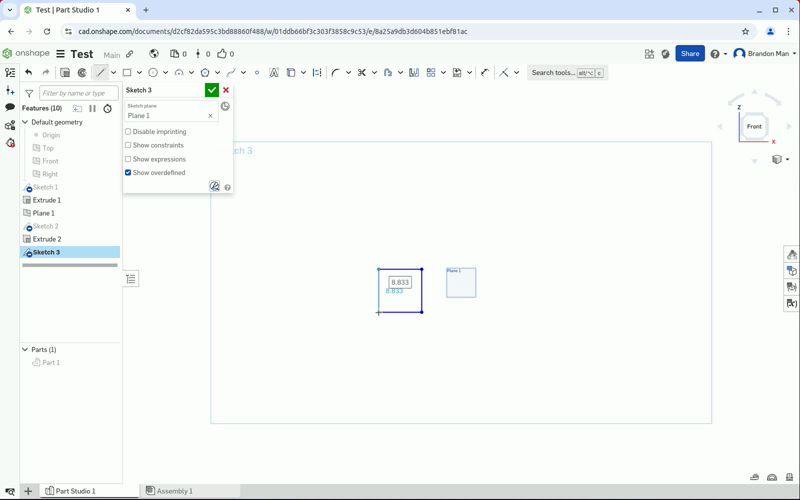
key_up(shift)
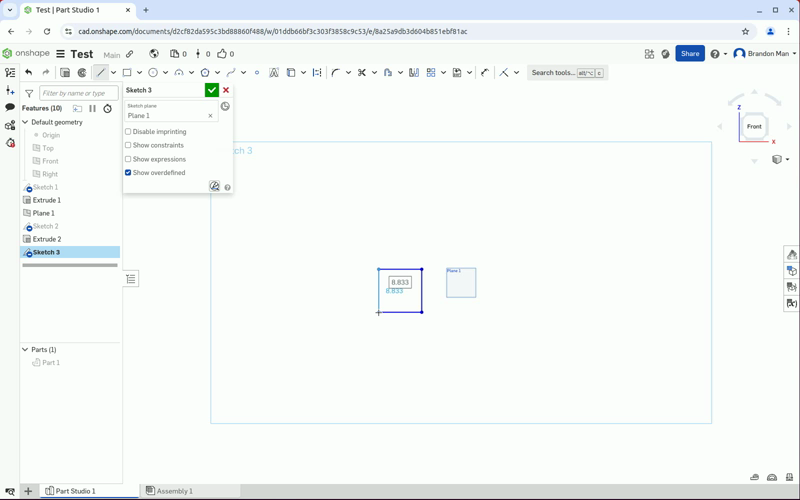
click(378, 312)
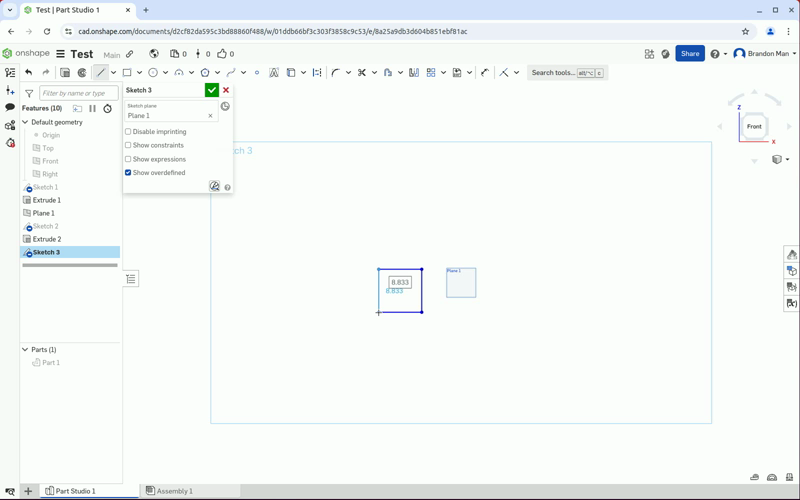
key(esc)
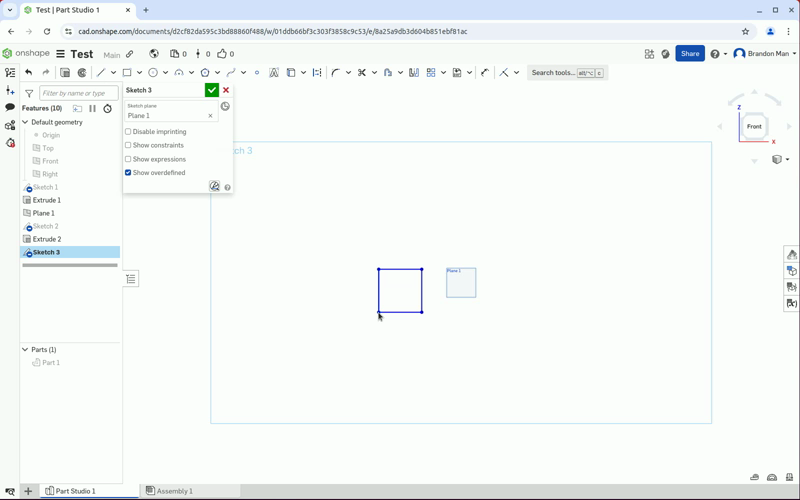
mouse_move(402, 288)
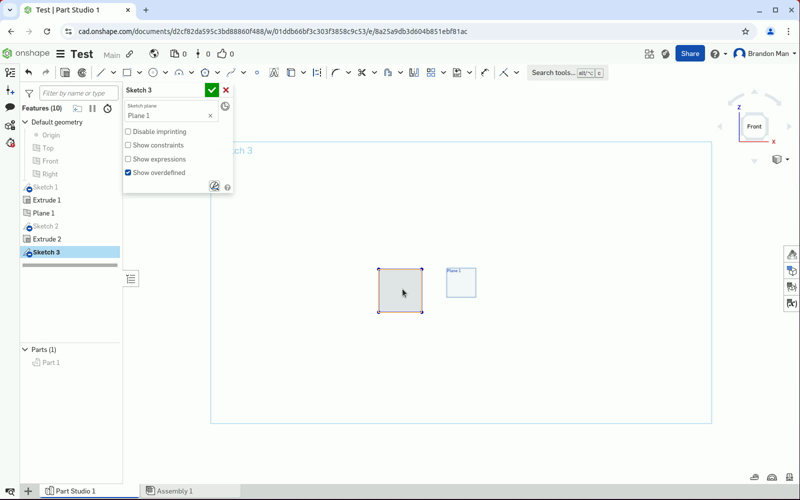
click(402, 288)
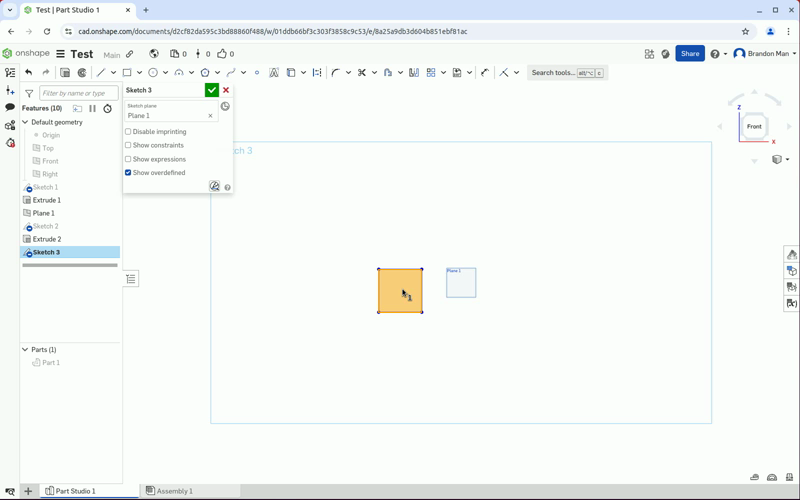
mouse_move(73, 352)
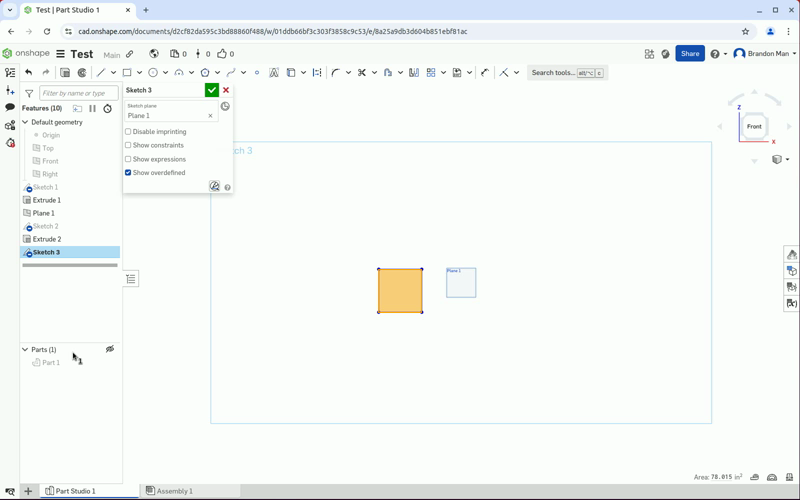
key(shift+y)
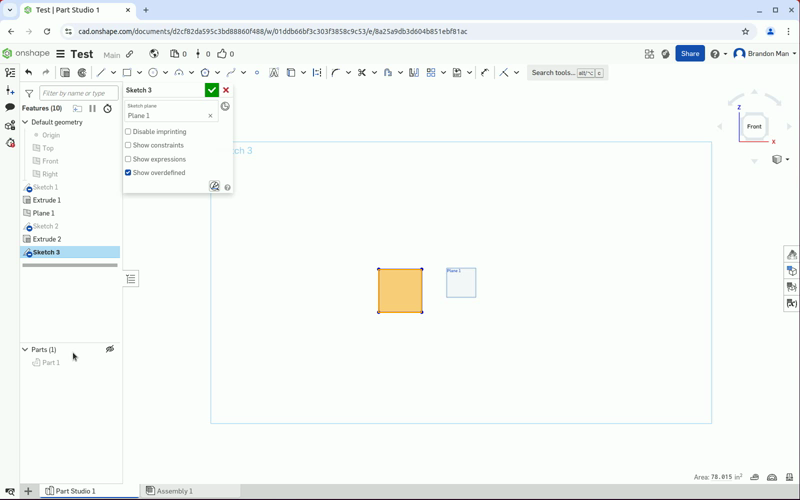
key(shift+e)
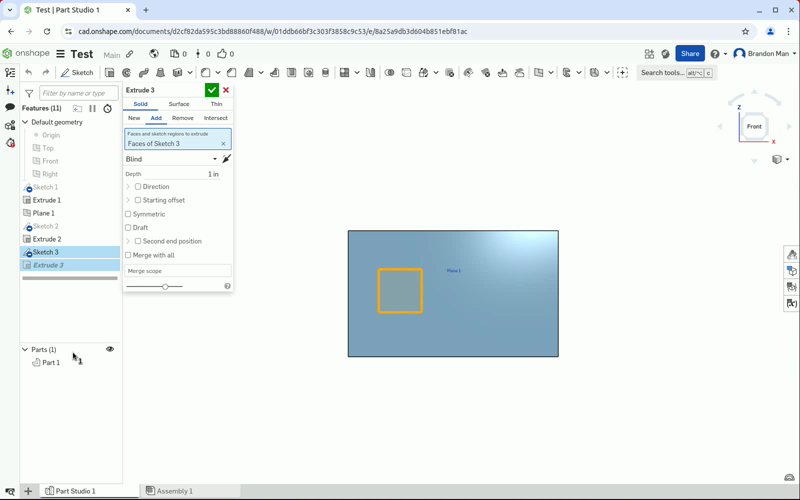
mouse_move(143, 106)
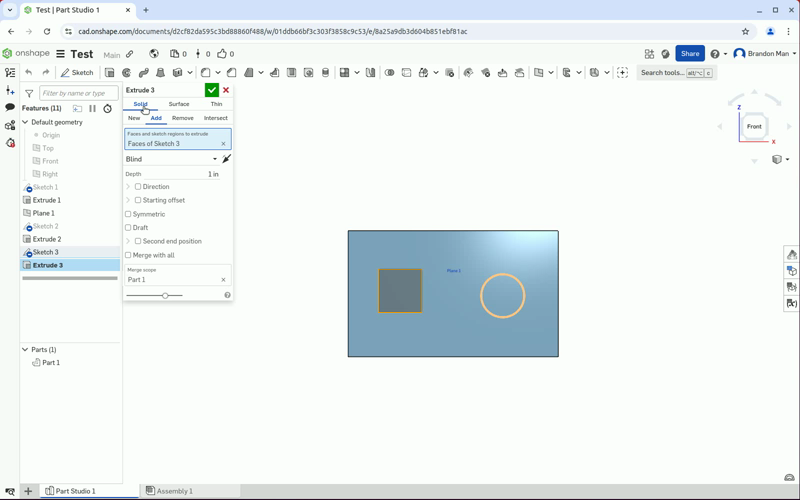
click(143, 106)
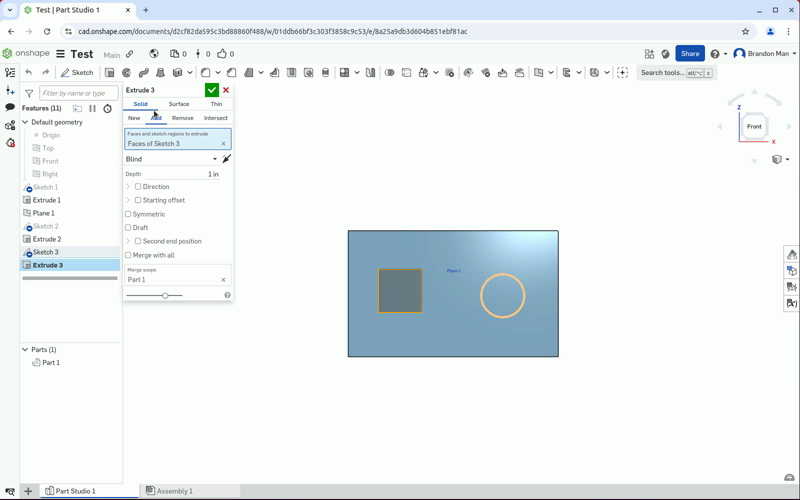
mouse_move(186, 120)
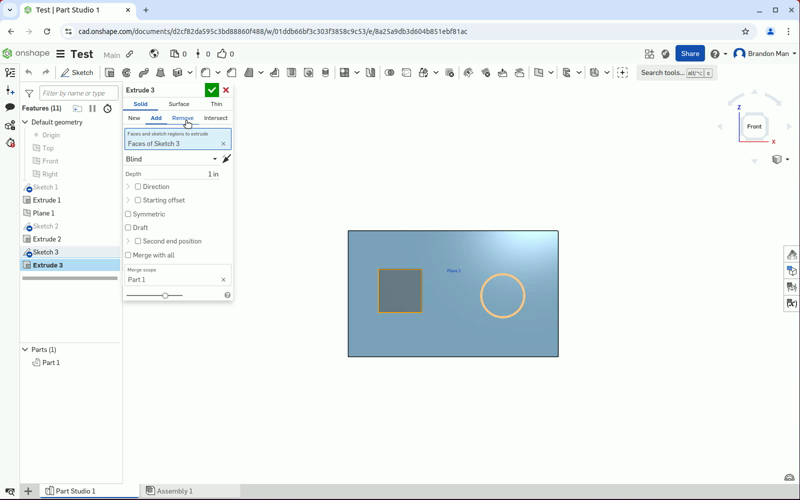
click(186, 120)
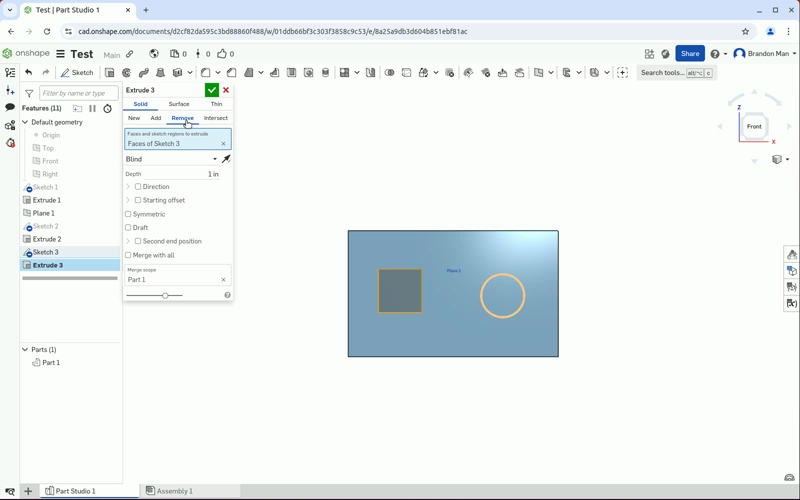
key(tab, 4)
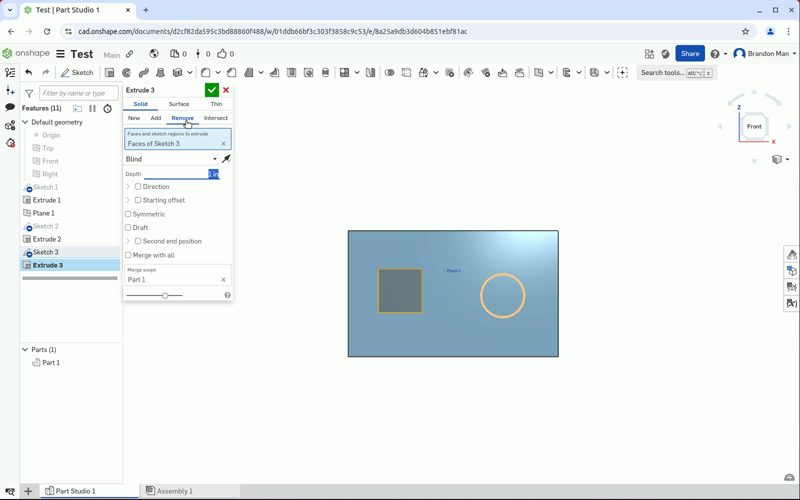
text(17.331)
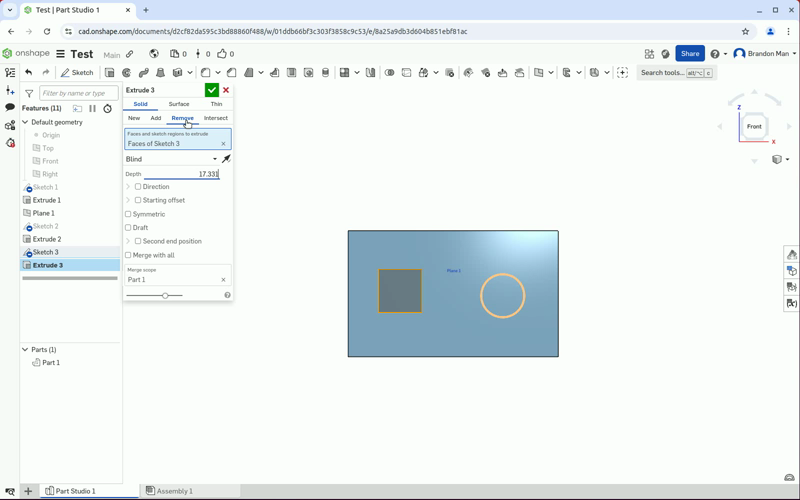
key(tab, 6)
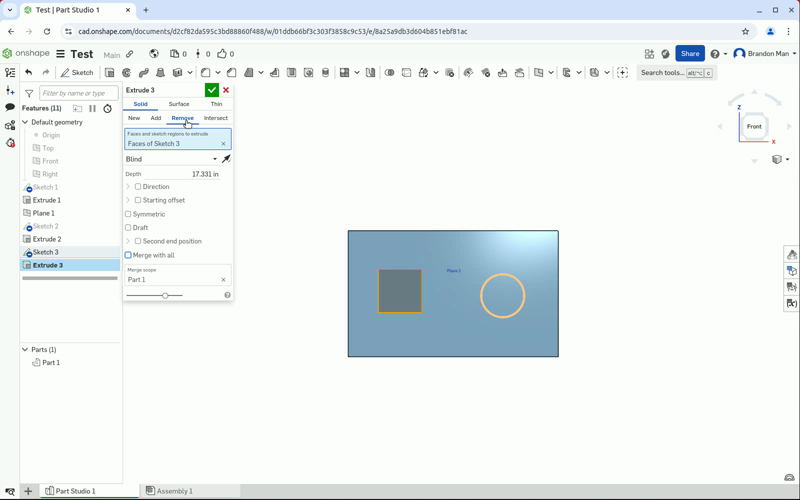
key(space)
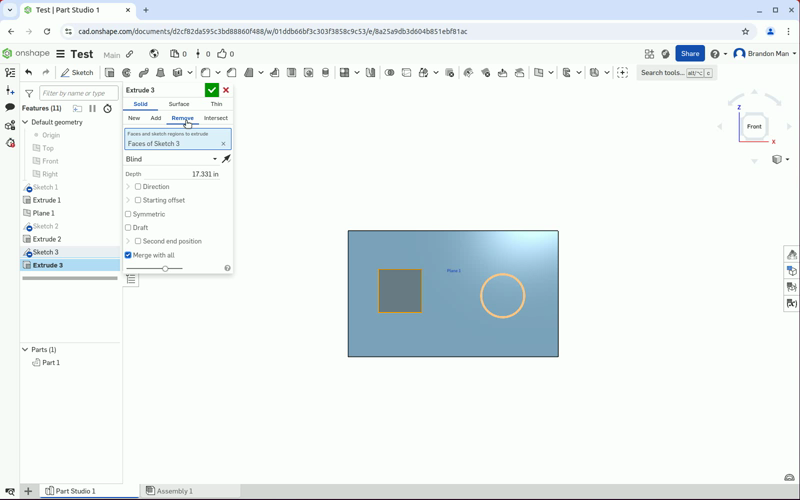
key(enter)
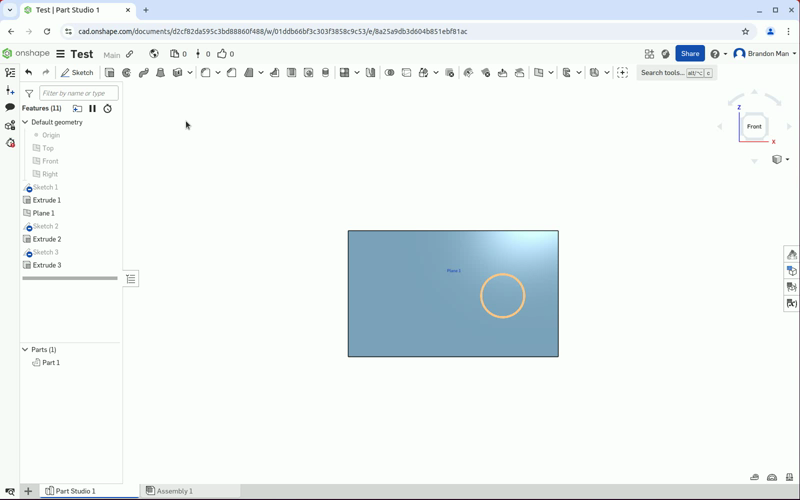
key(shift+h)
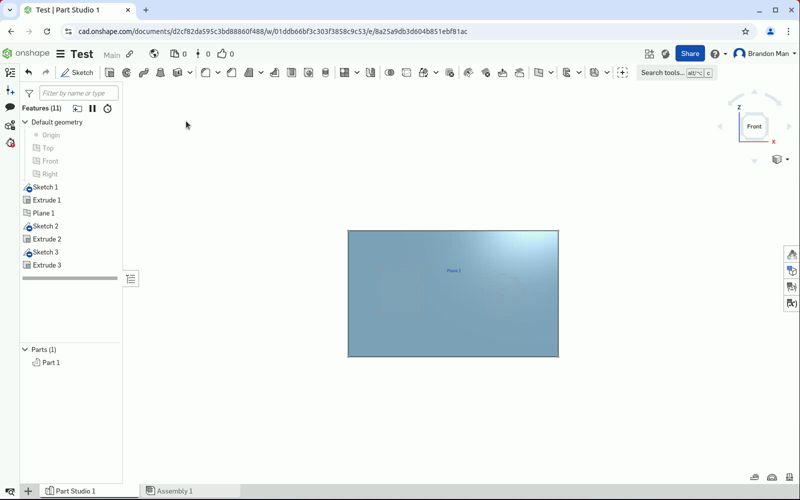
key(shift+h)
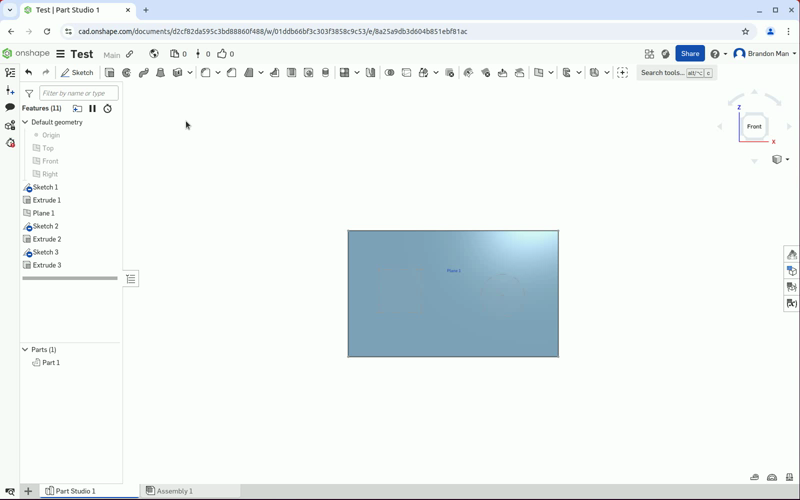
key(shift+7)
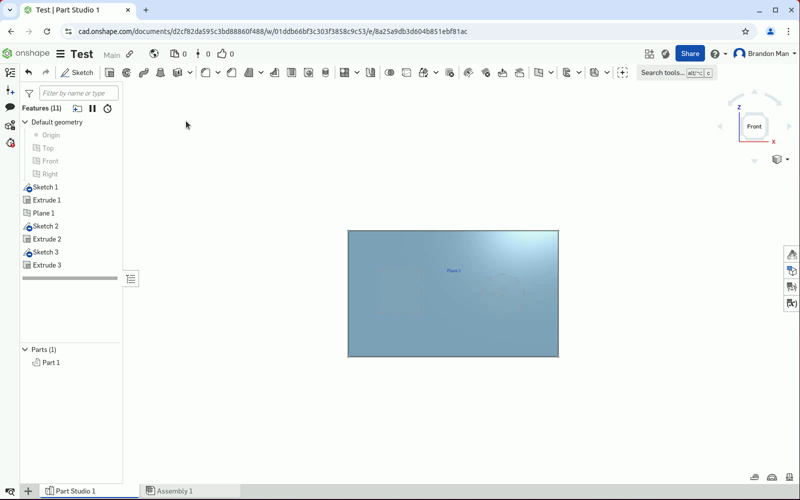
key(left, 2)
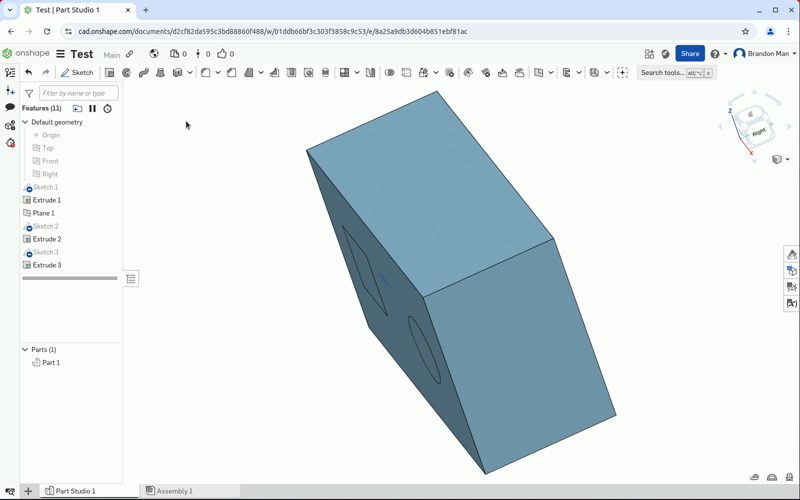
key(down, 2)
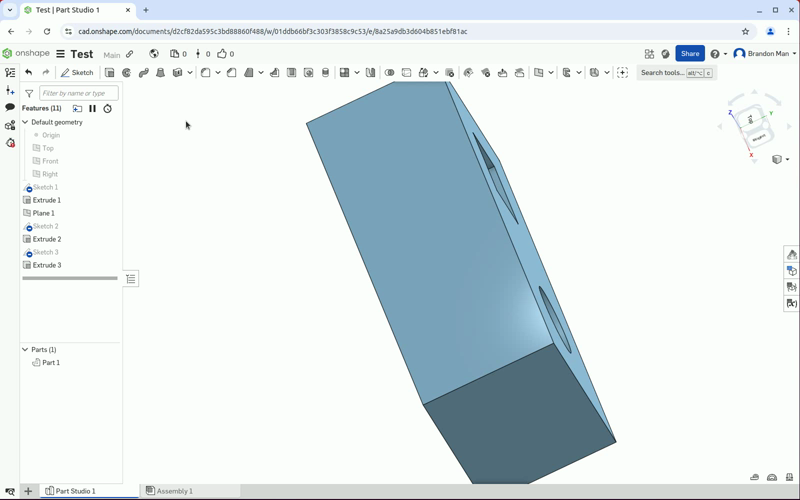
key(up, 2)
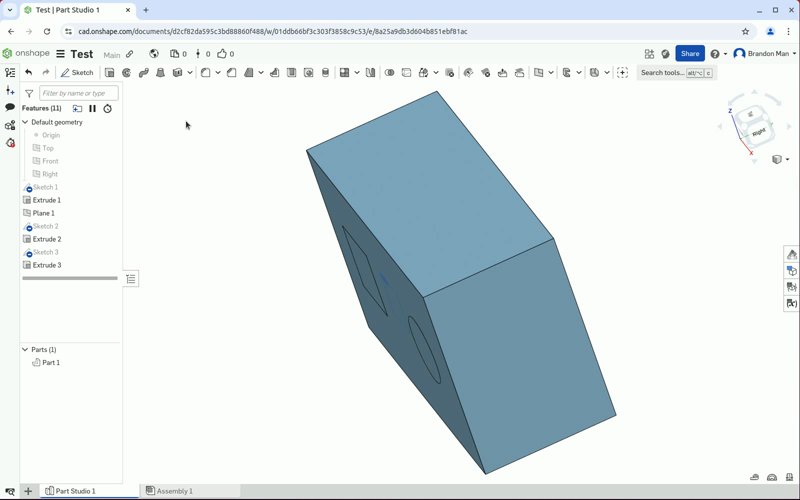
key(right, 2)
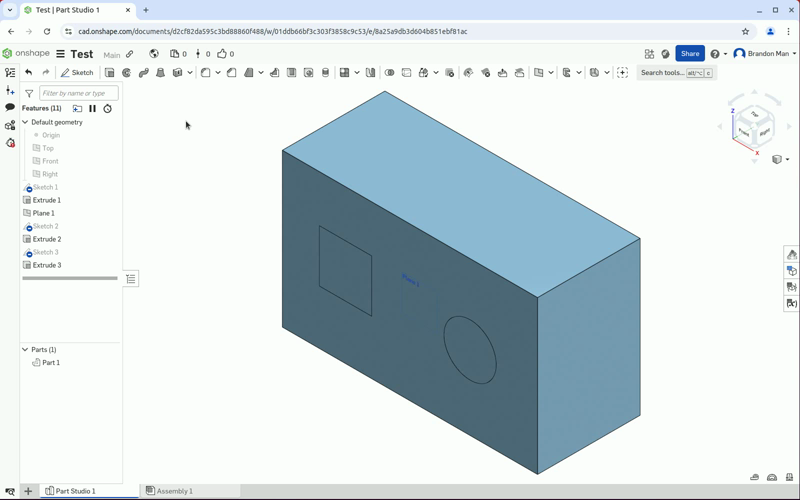
mouse_move(73, 189)
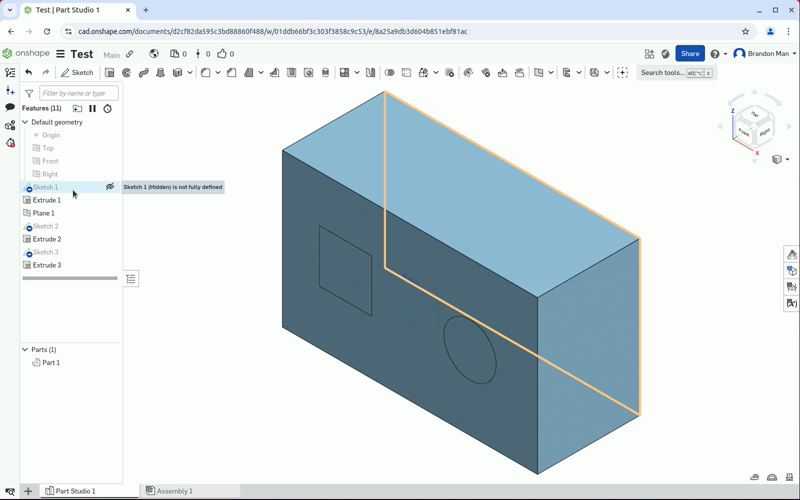
click(73, 189)